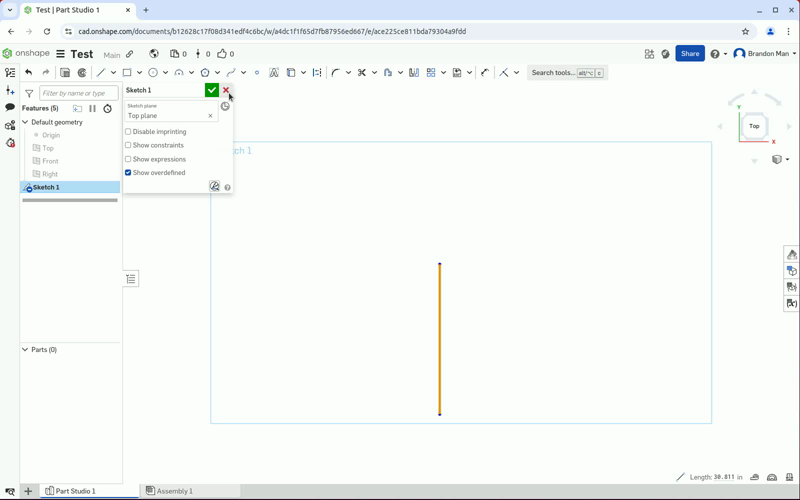
key(shift+h)
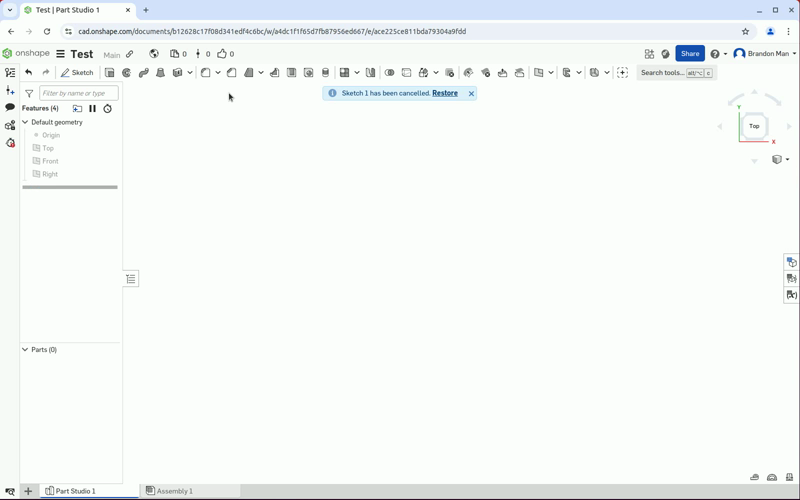
mouse_move(73, 352)
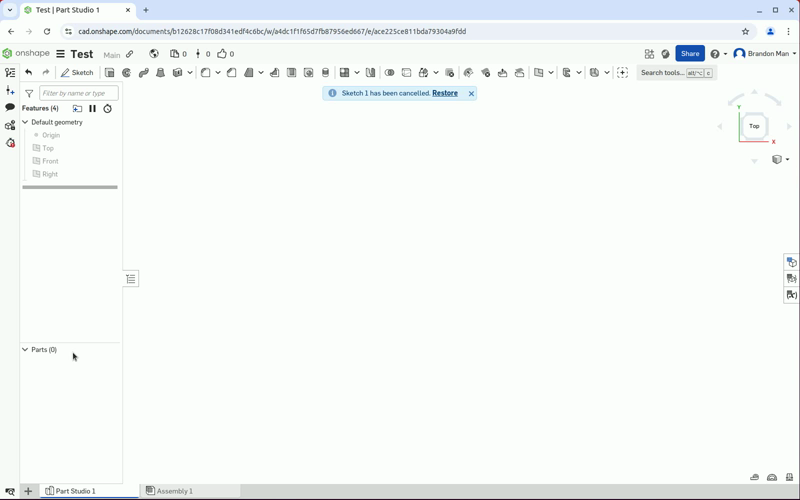
key(y)
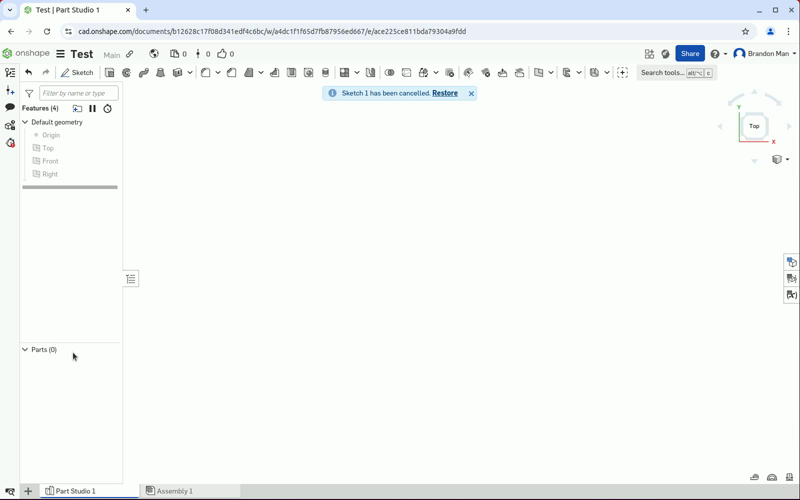
key(shift+p)
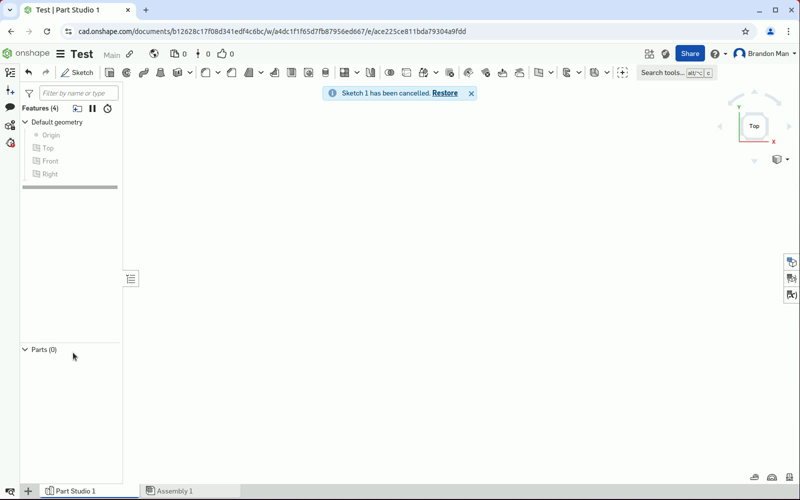
key(space)
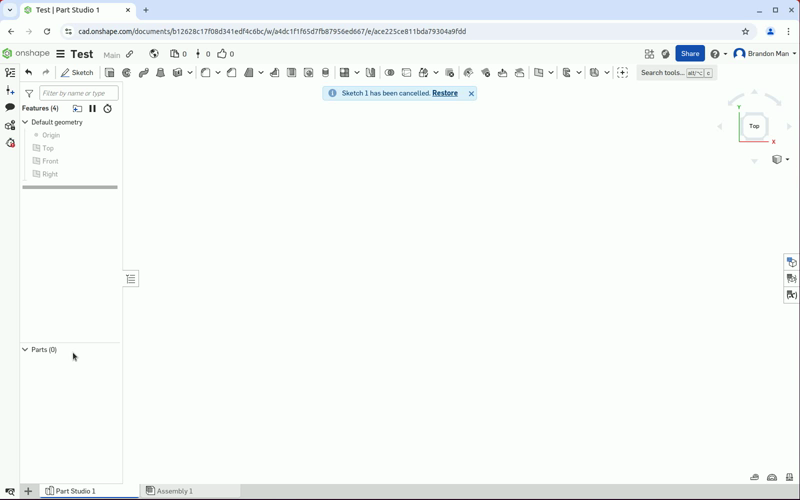
key_down(shift)
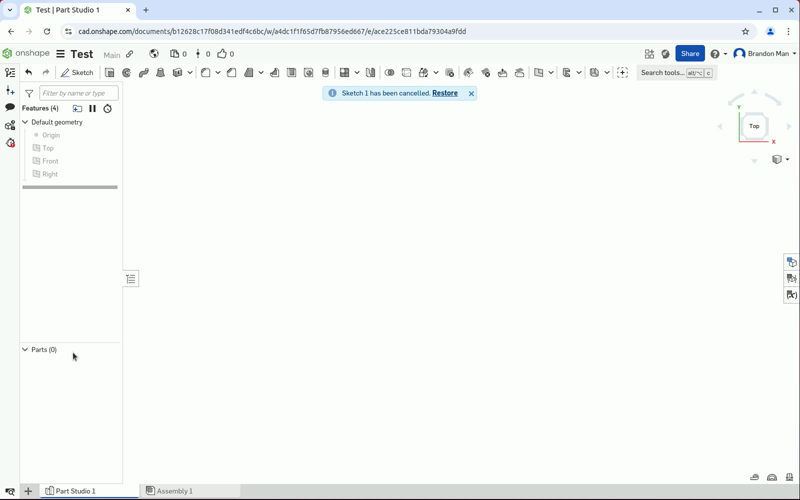
key(up)
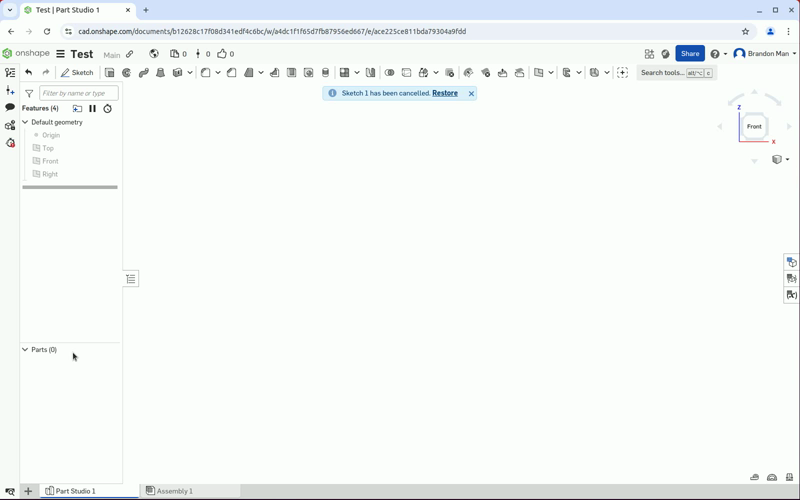
key_up(shift)
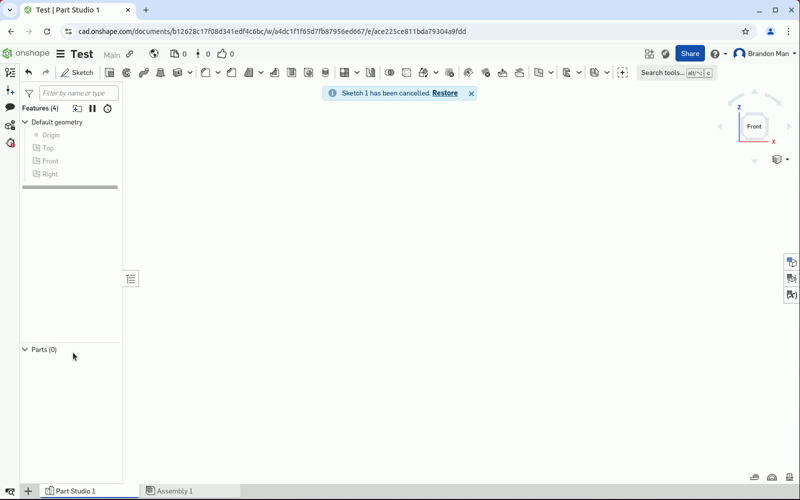
mouse_move(73, 352)
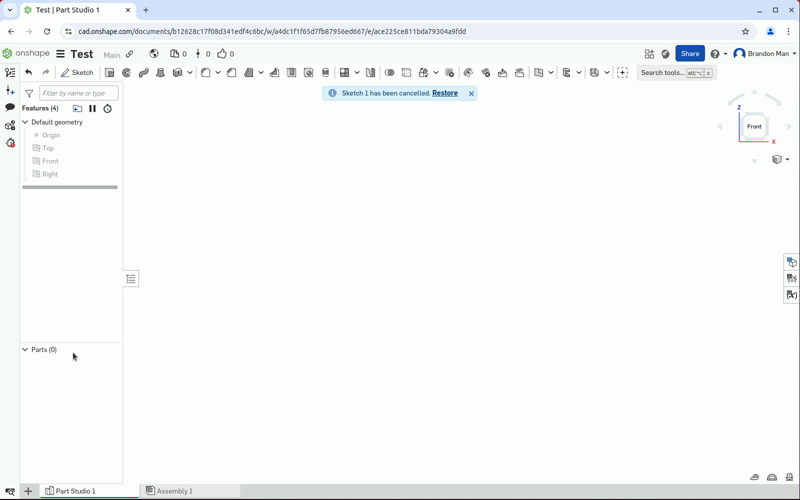
key(shift+y)
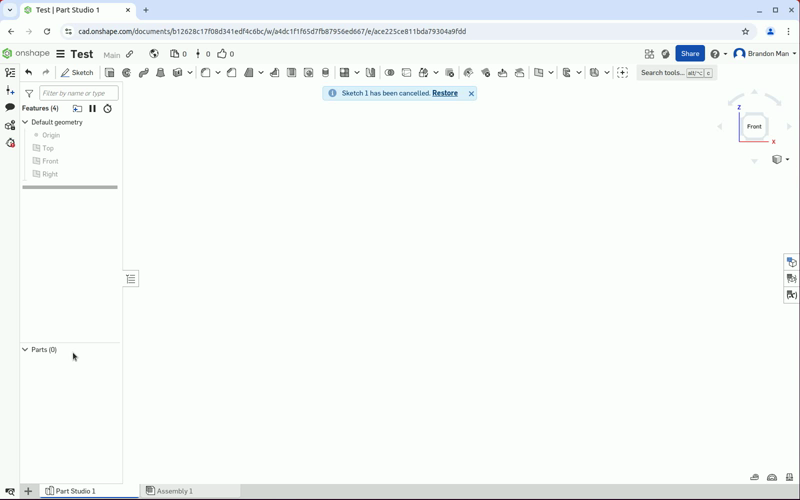
key(shift+s)
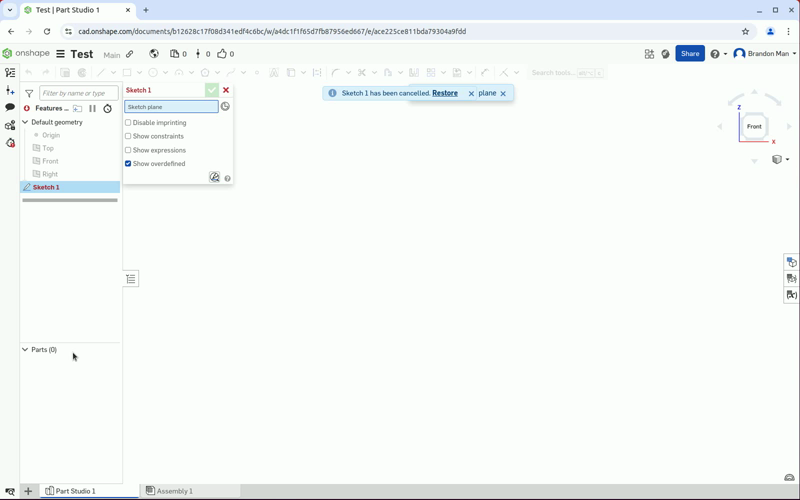
mouse_move(73, 163)
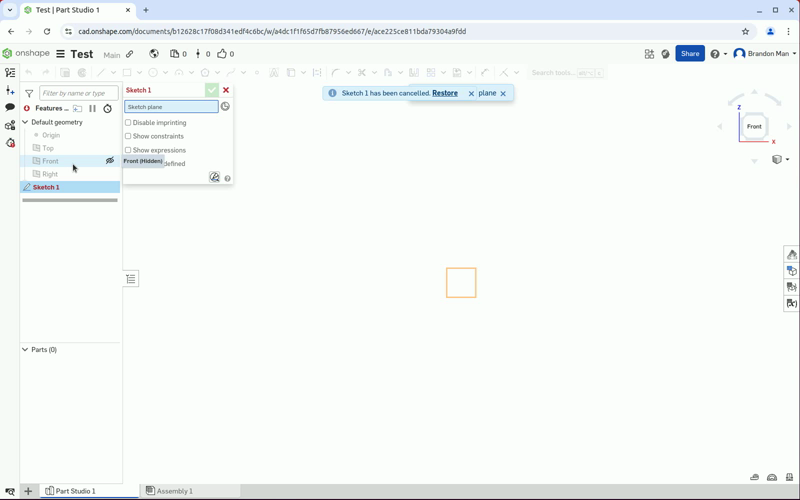
click(73, 163)
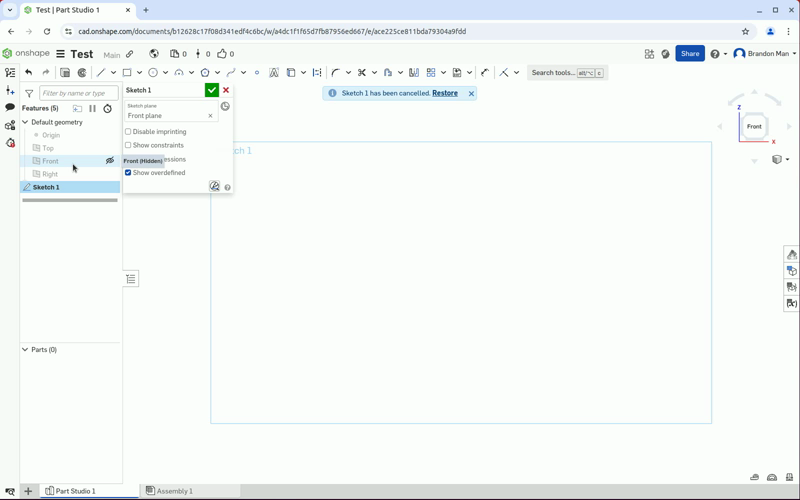
mouse_move(73, 352)
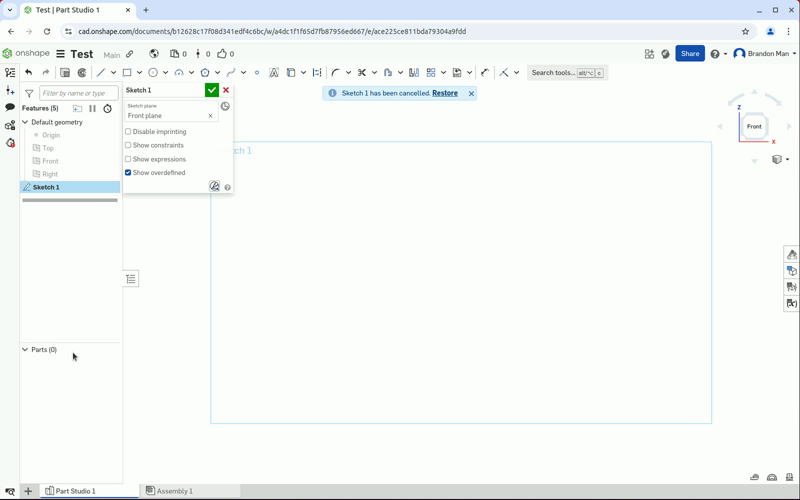
key(y)
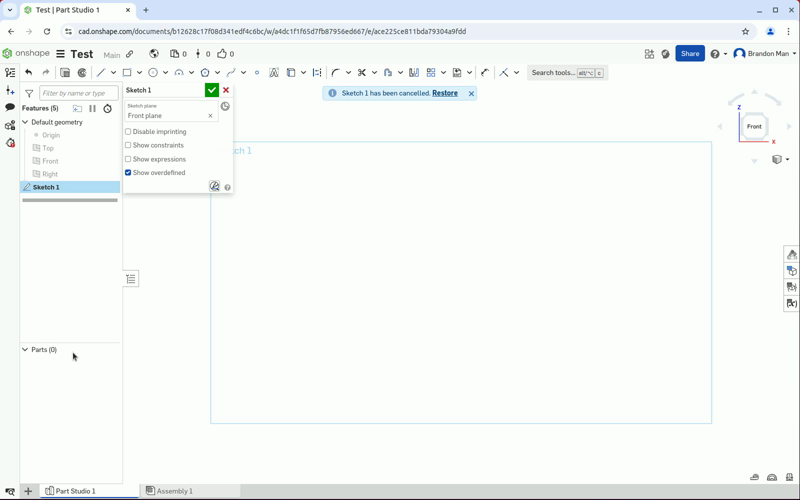
key(l)
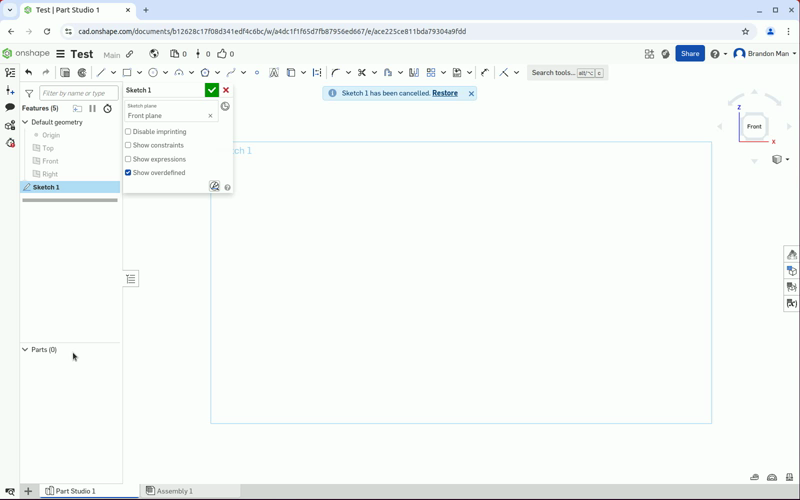
key_down(shift)
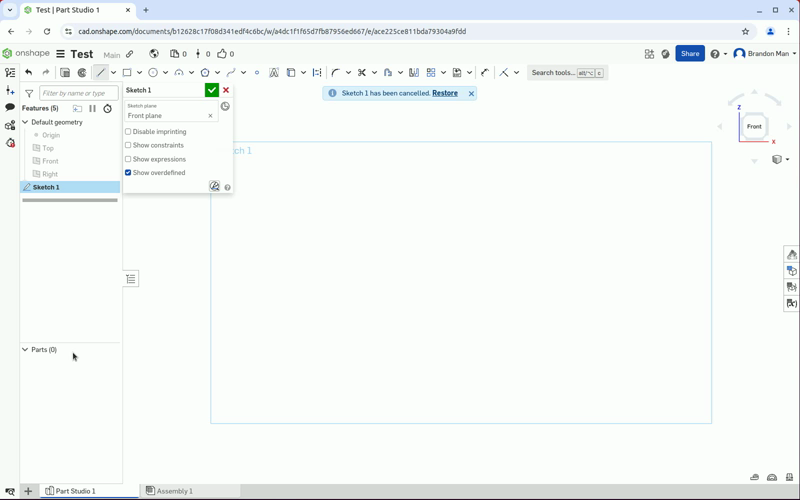
mouse_move(349, 282)
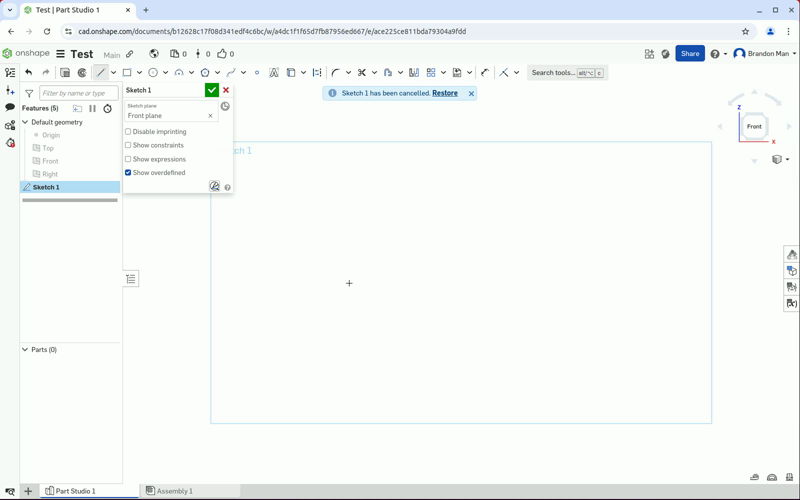
click(349, 282)
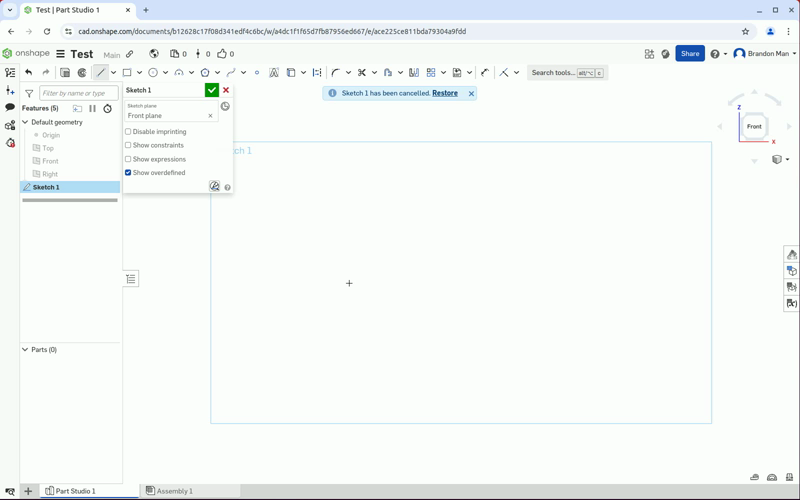
key_up(shift)
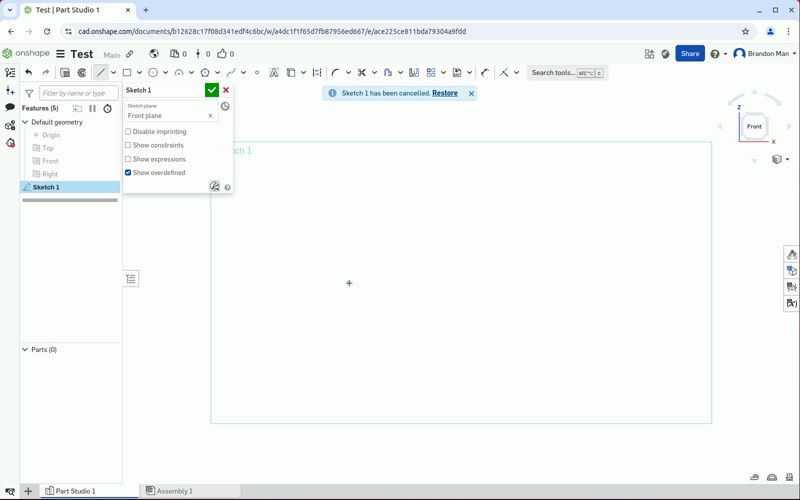
key_down(shift)
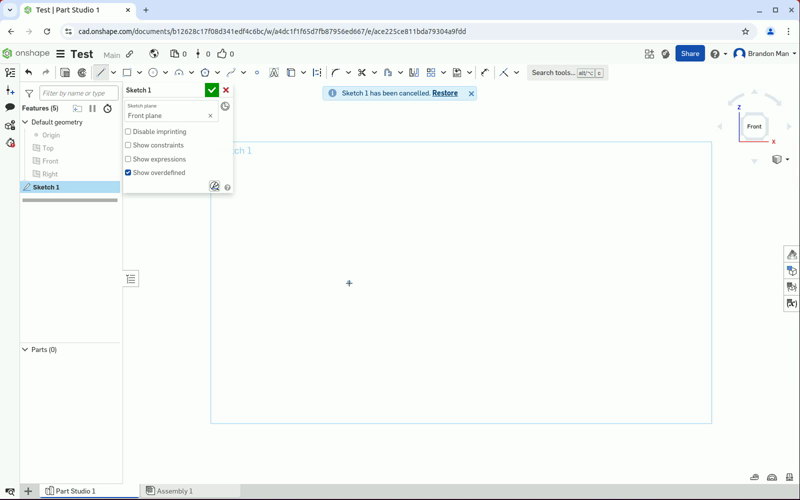
mouse_move(572, 282)
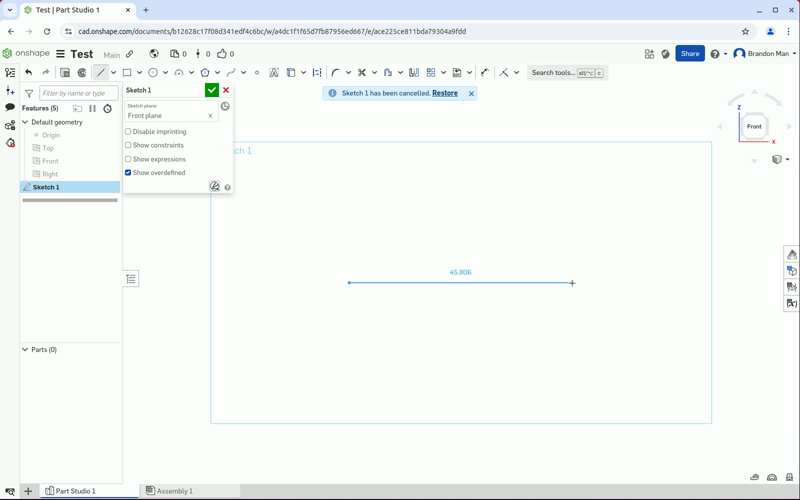
click(572, 282)
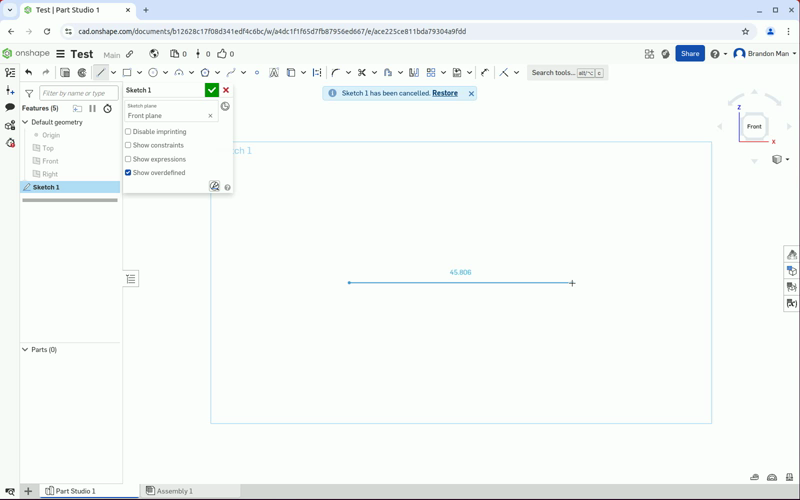
key_up(shift)
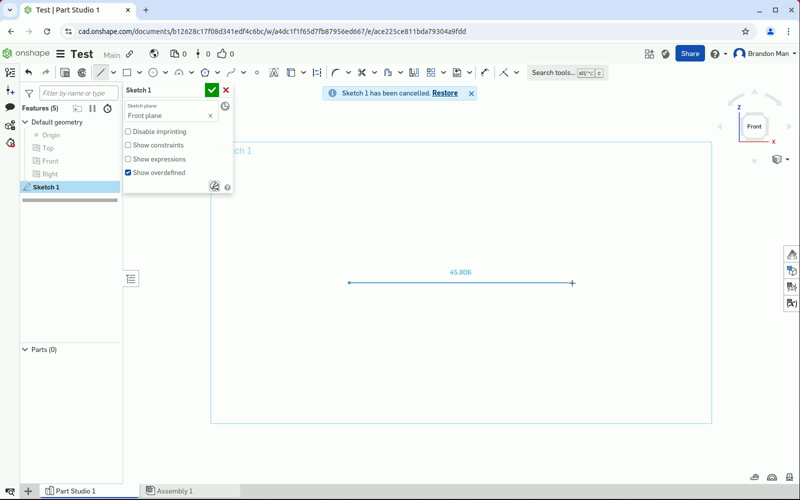
key_down(shift)
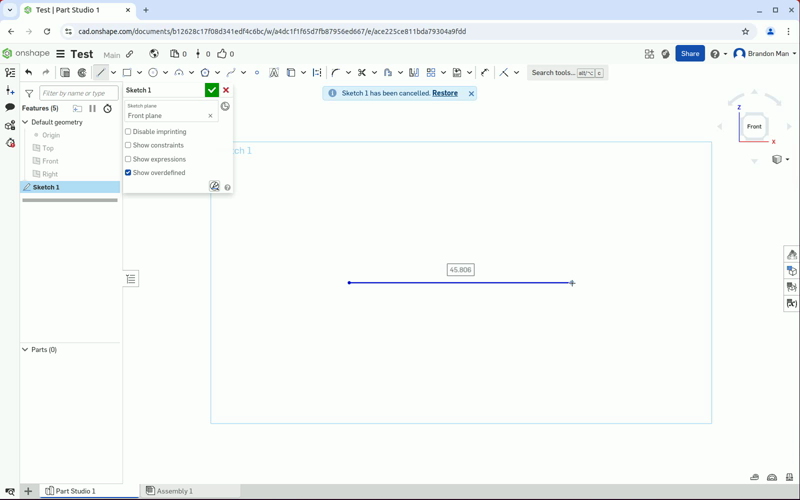
mouse_move(589, 282)
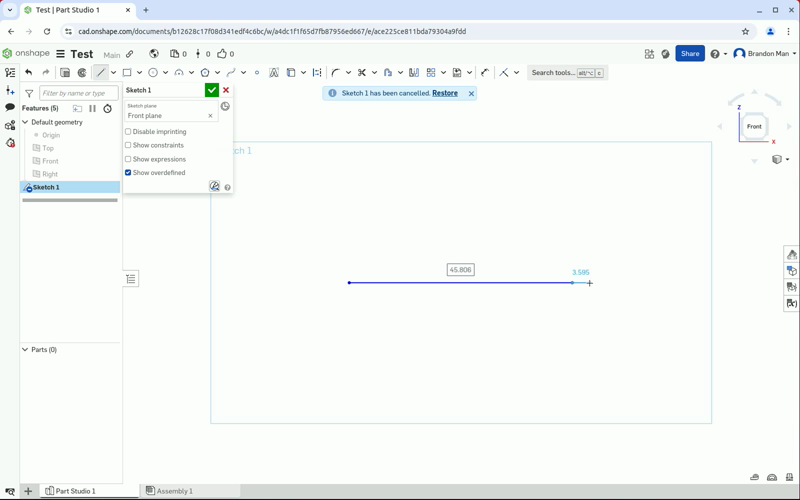
mouse_move(553, 264)
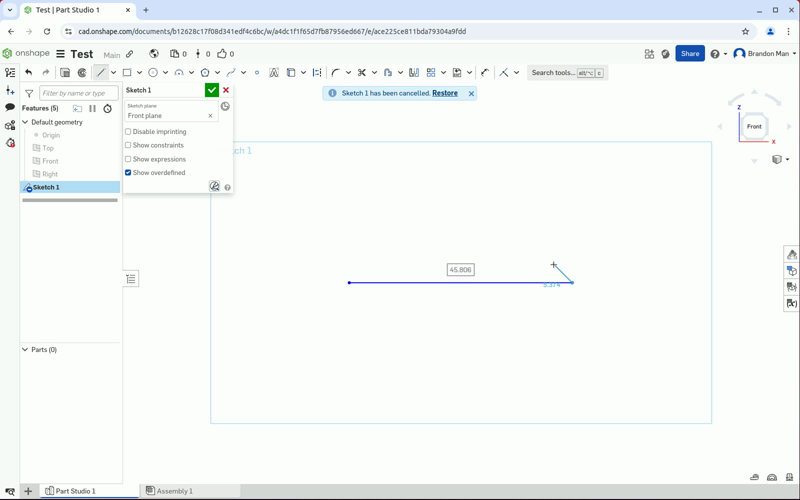
click(553, 264)
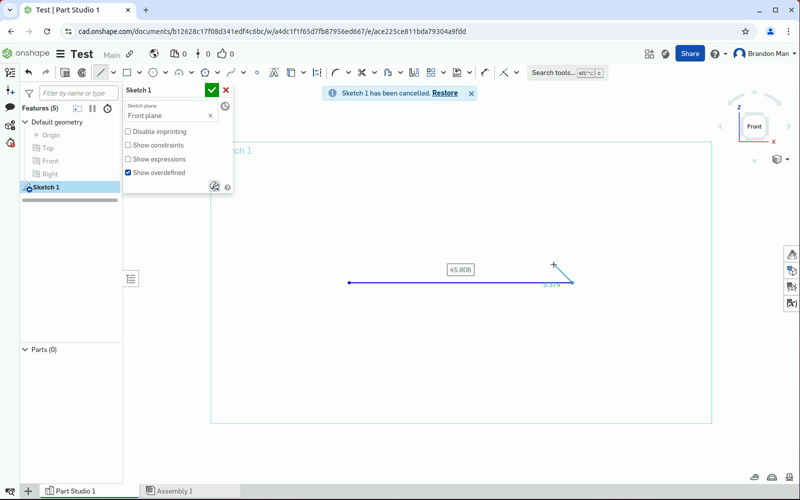
key_up(shift)
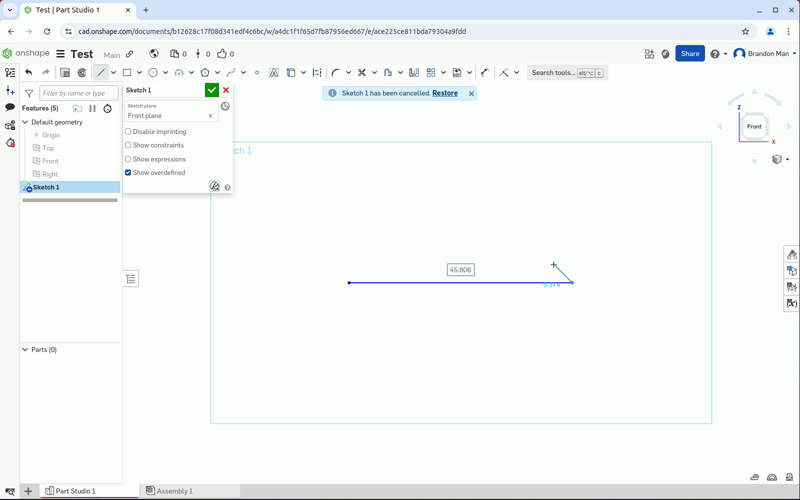
key_down(shift)
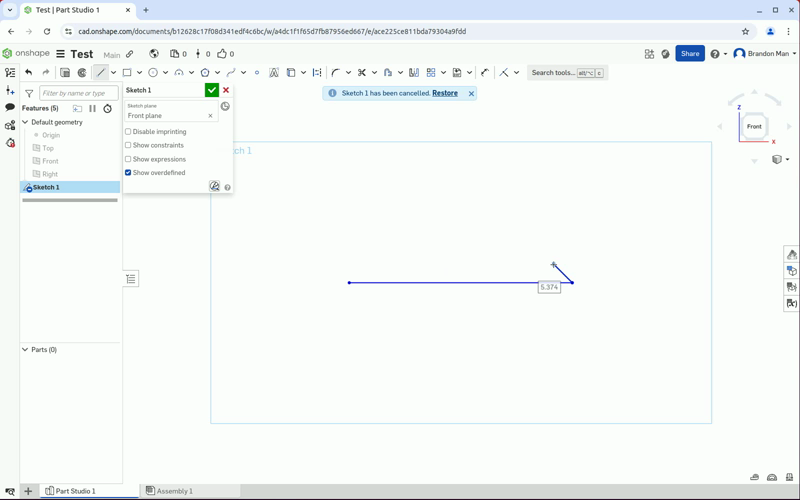
mouse_move(583, 264)
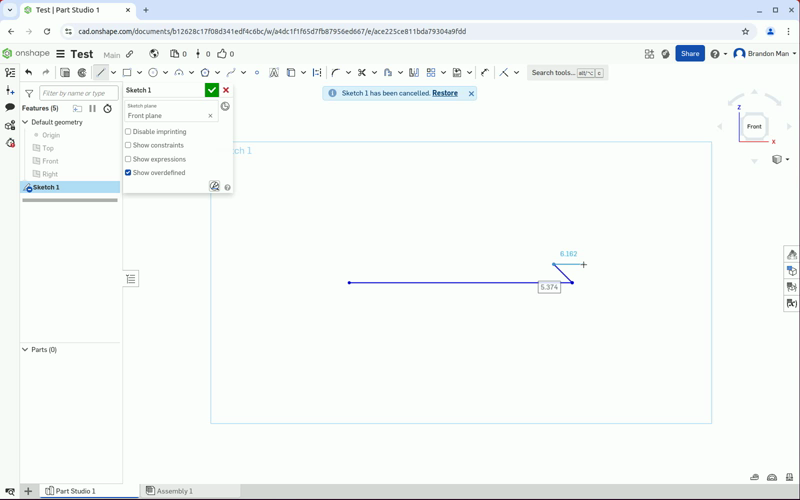
mouse_move(525, 264)
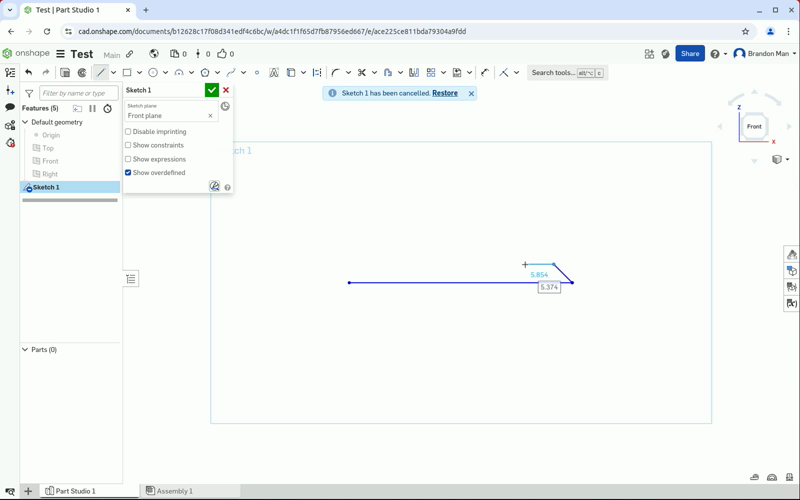
click(525, 264)
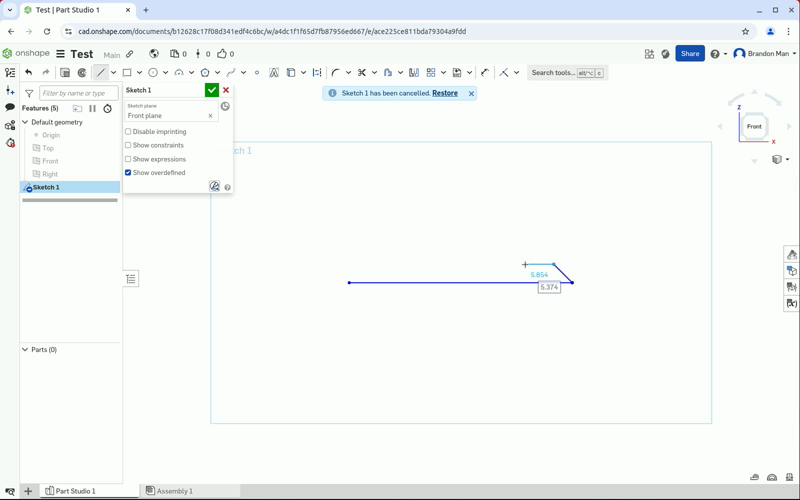
key_up(shift)
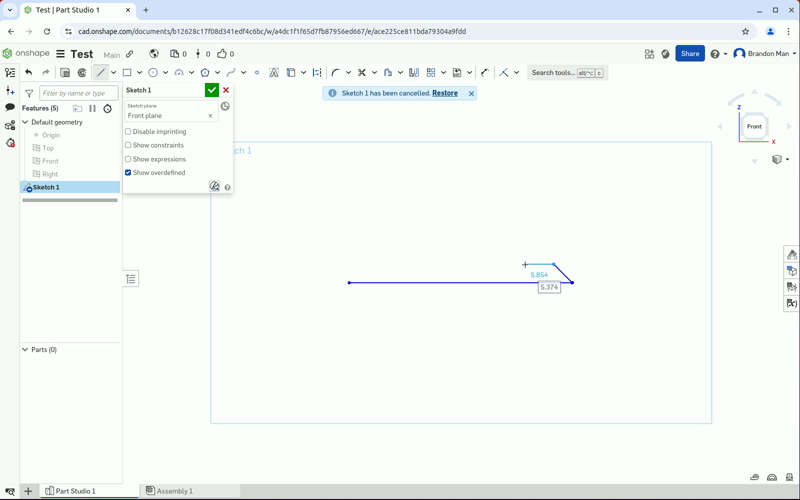
key_down(shift)
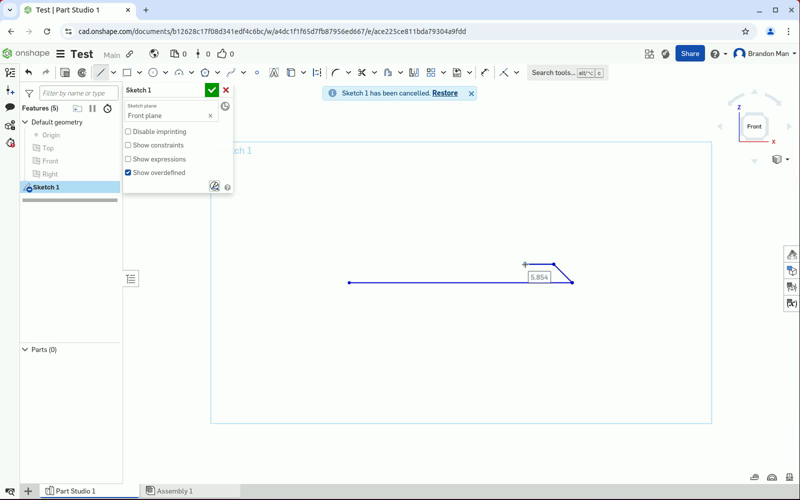
mouse_move(525, 179)
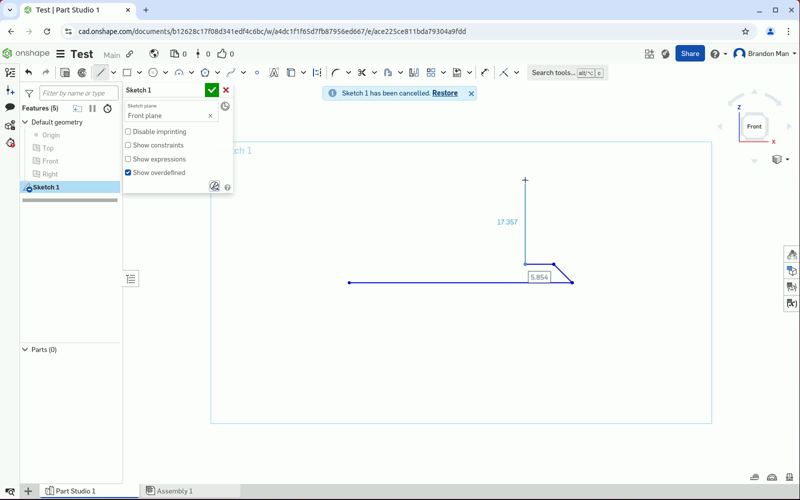
click(525, 179)
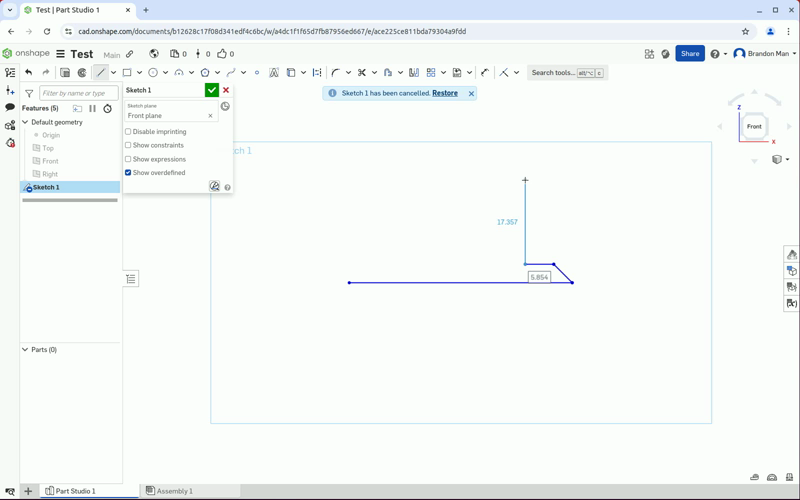
key_up(shift)
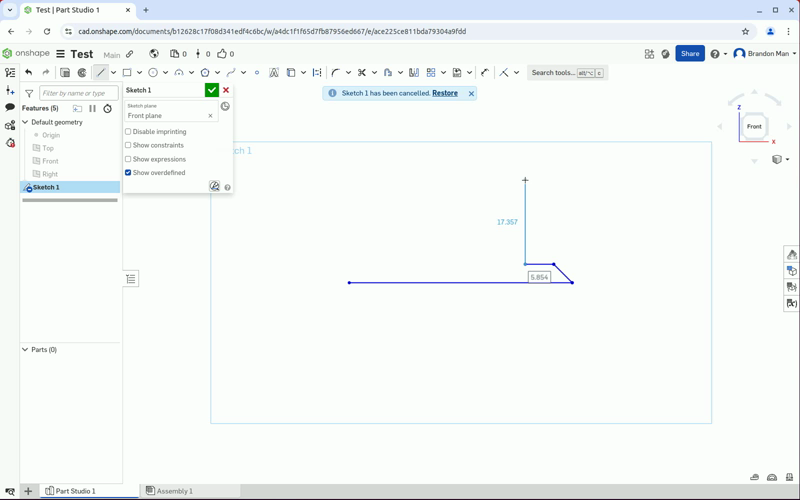
key_down(shift)
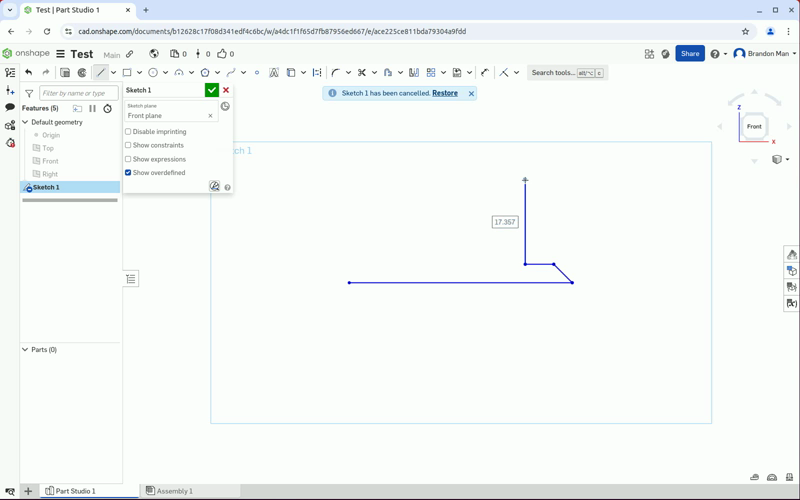
mouse_move(396, 179)
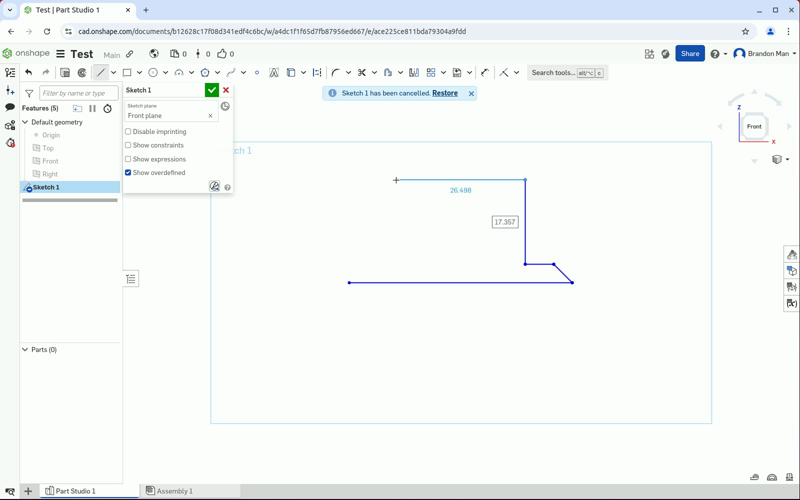
click(396, 179)
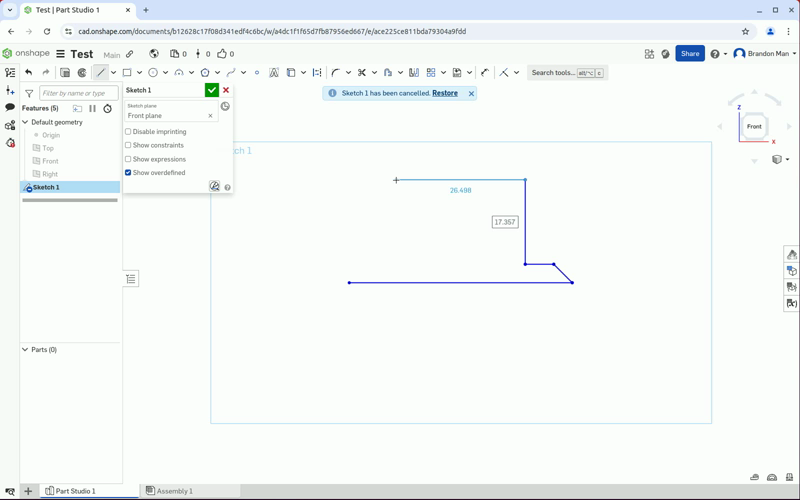
key_up(shift)
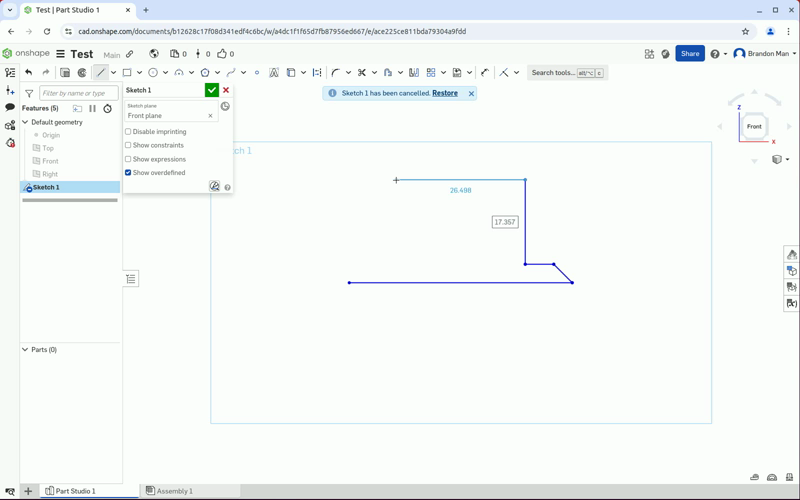
key_down(shift)
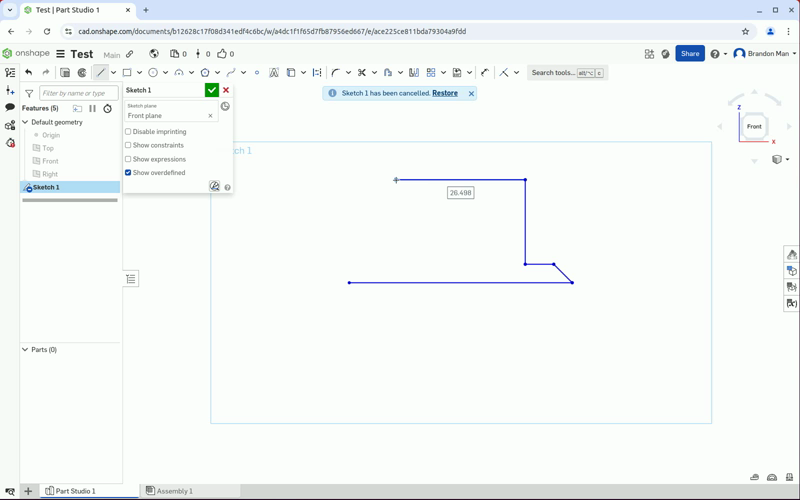
mouse_move(396, 264)
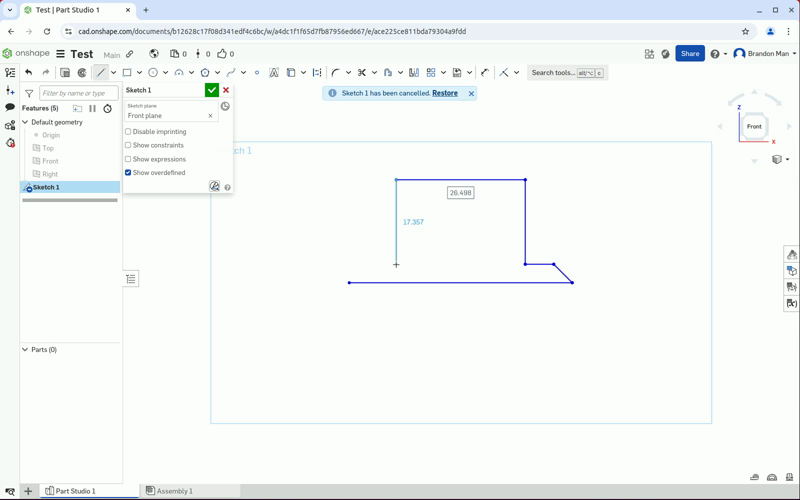
click(396, 264)
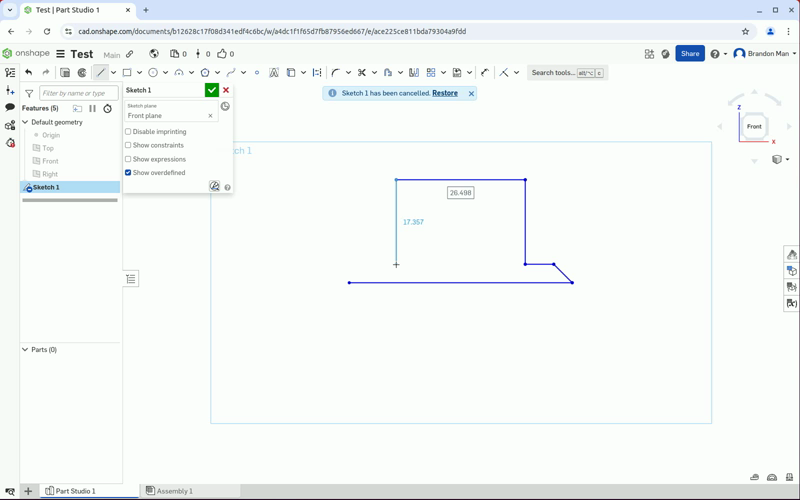
key_up(shift)
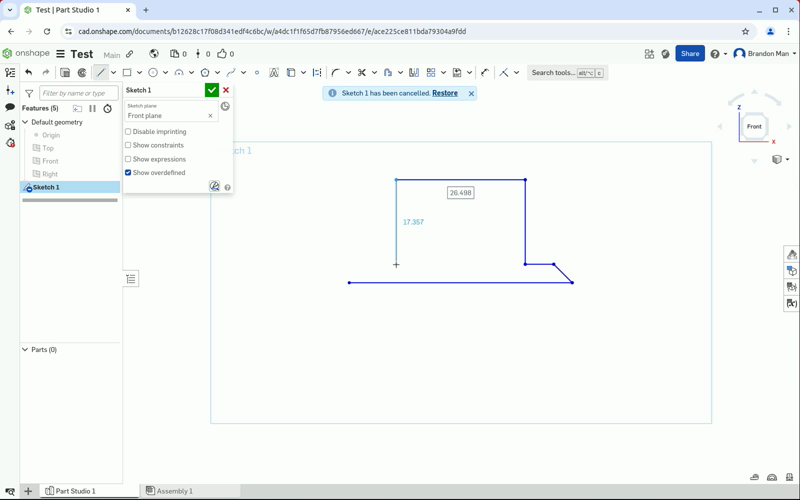
key_down(shift)
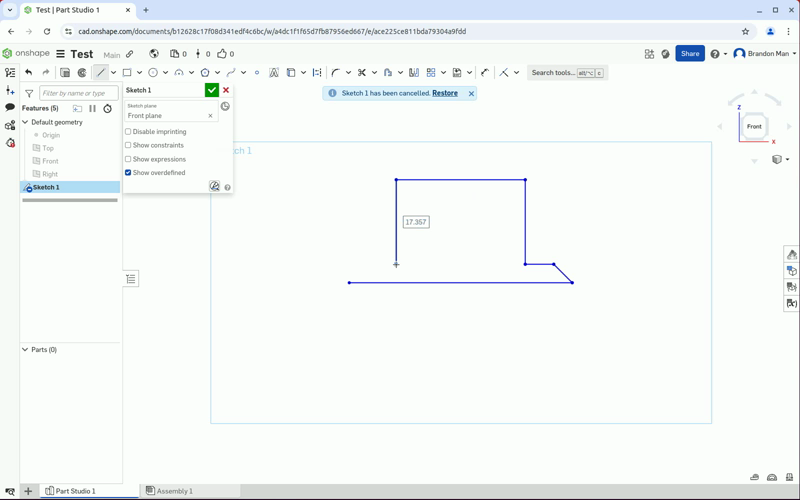
mouse_move(426, 264)
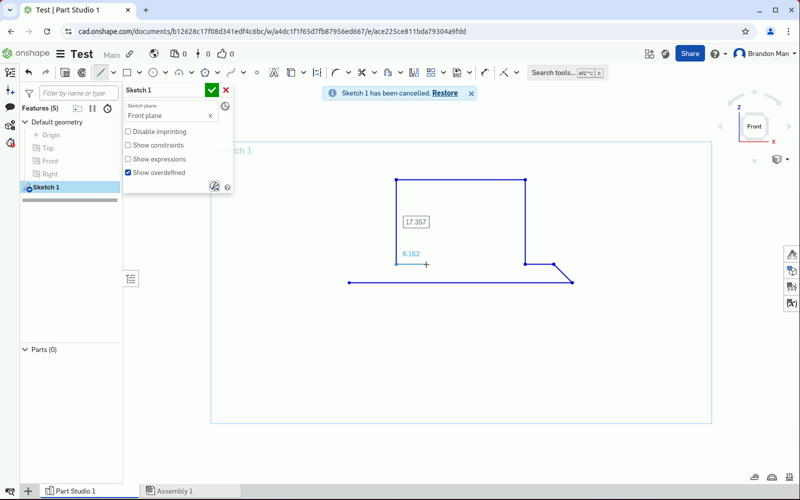
mouse_move(368, 264)
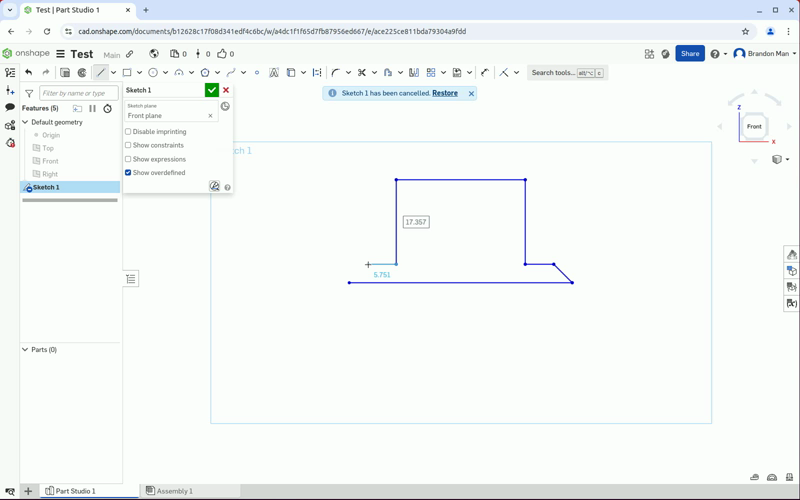
click(368, 264)
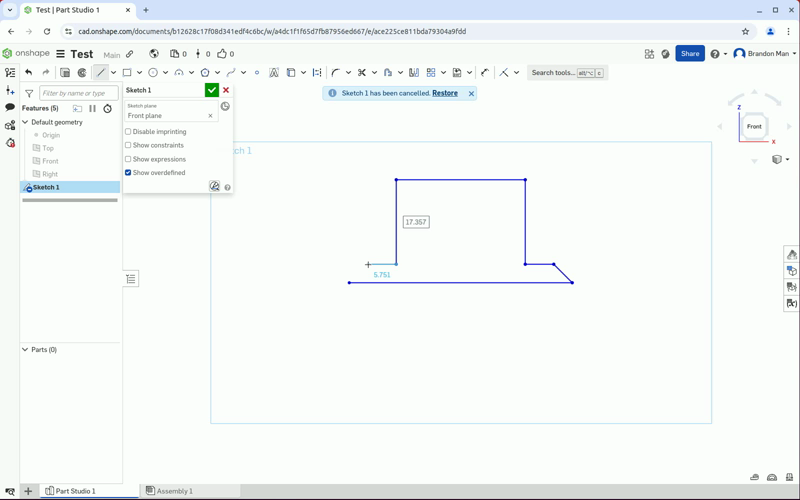
key_up(shift)
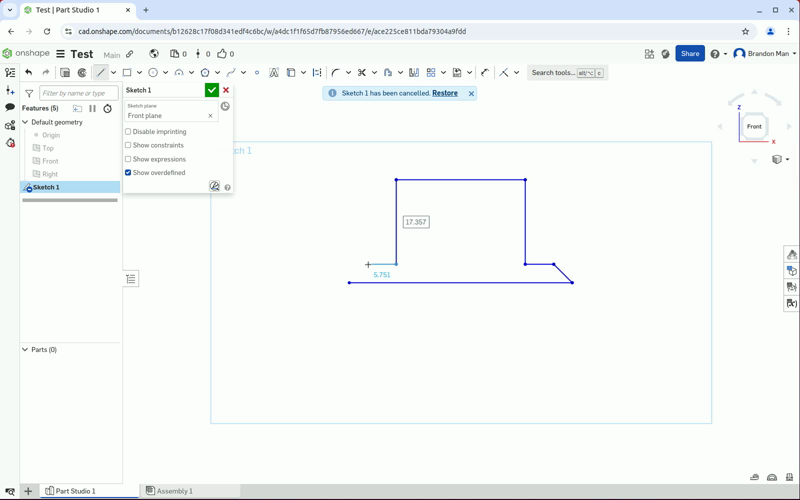
mouse_move(398, 264)
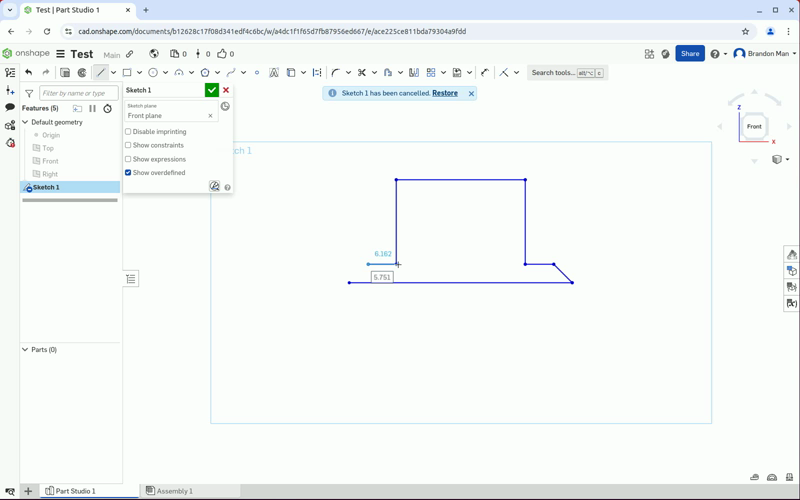
key_down(shift)
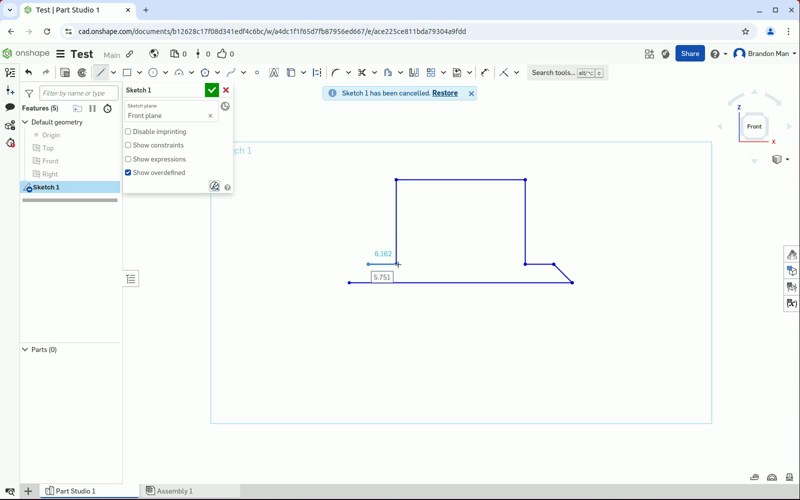
mouse_move(349, 282)
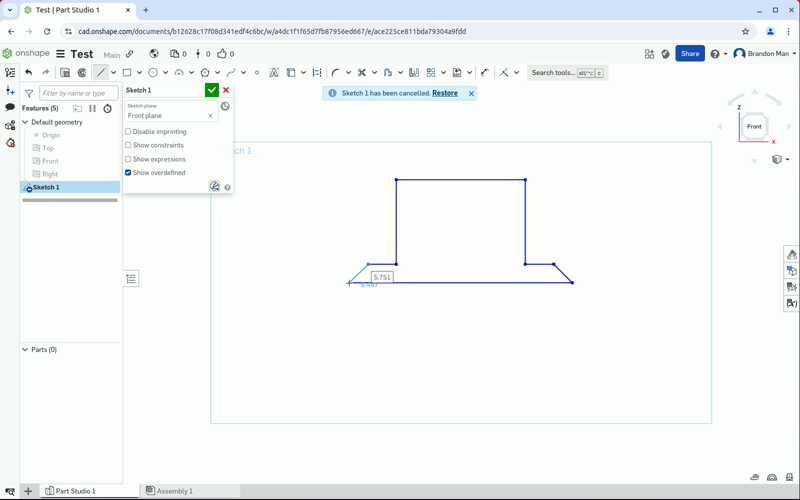
key_up(shift)
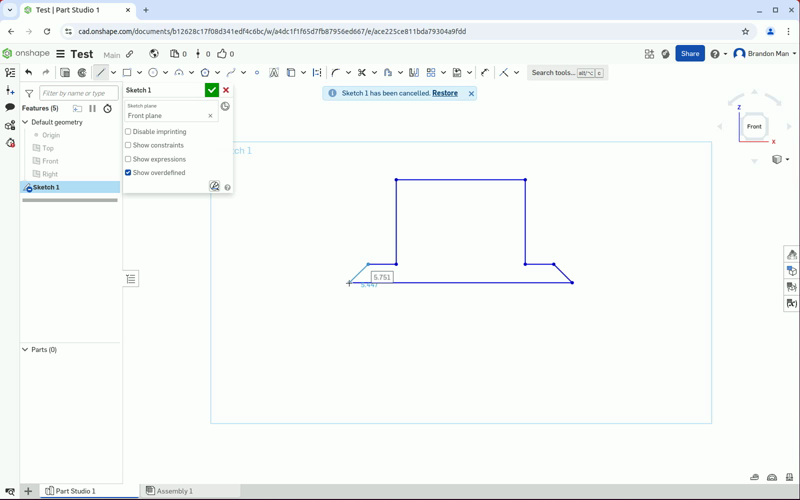
click(349, 282)
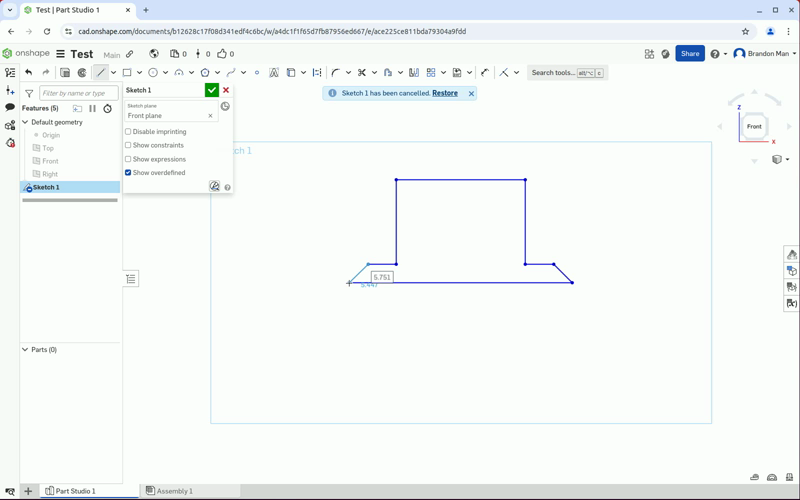
key(esc)
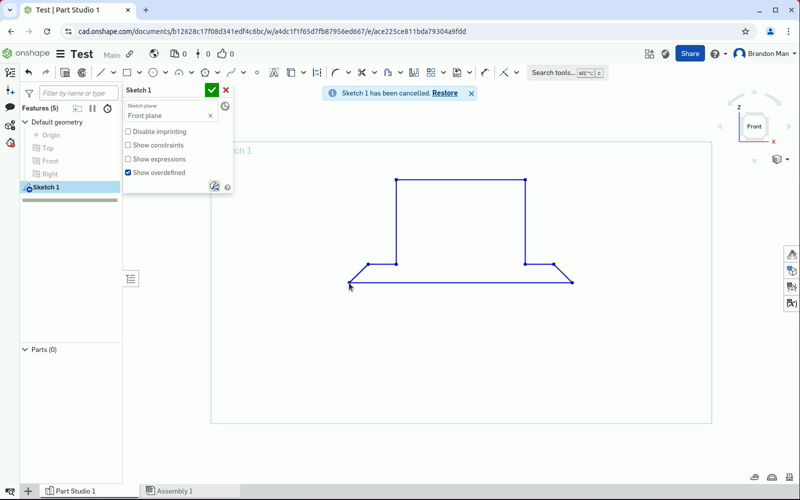
mouse_move(512, 270)
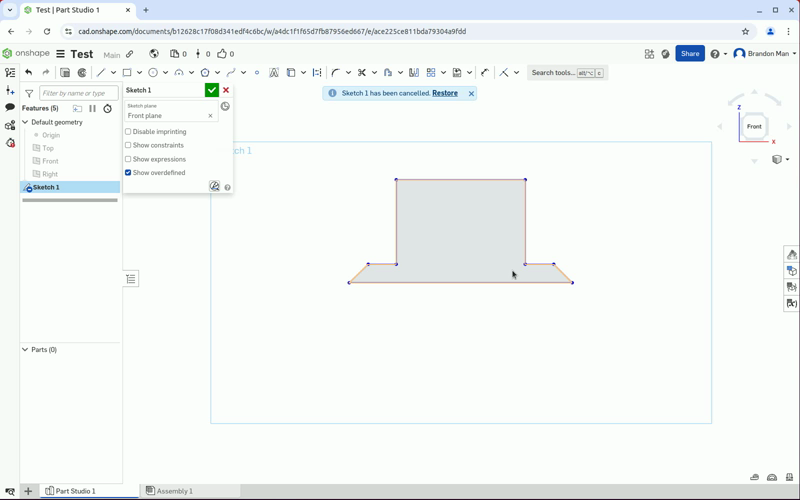
click(512, 270)
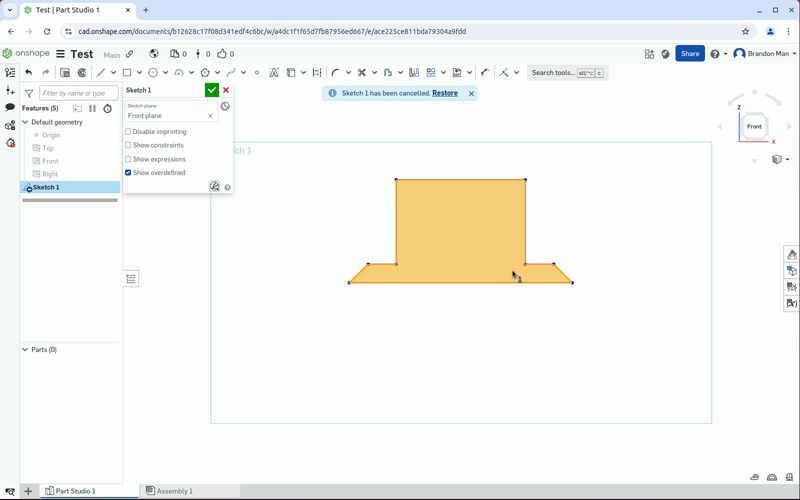
mouse_move(73, 352)
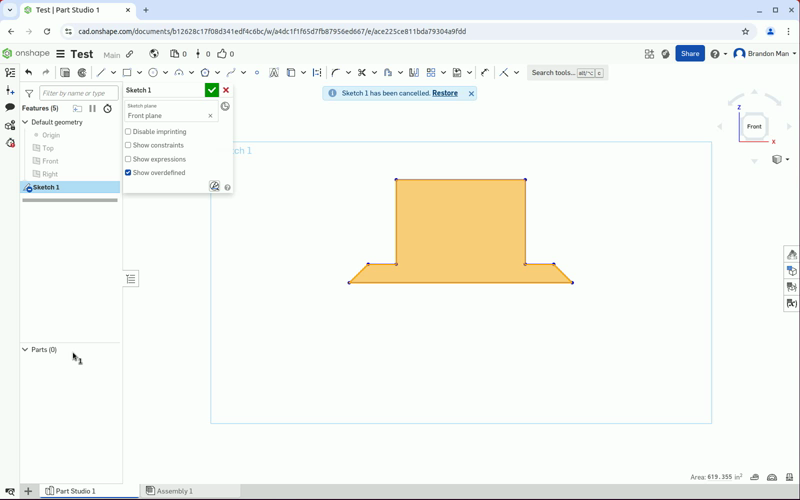
key(shift+y)
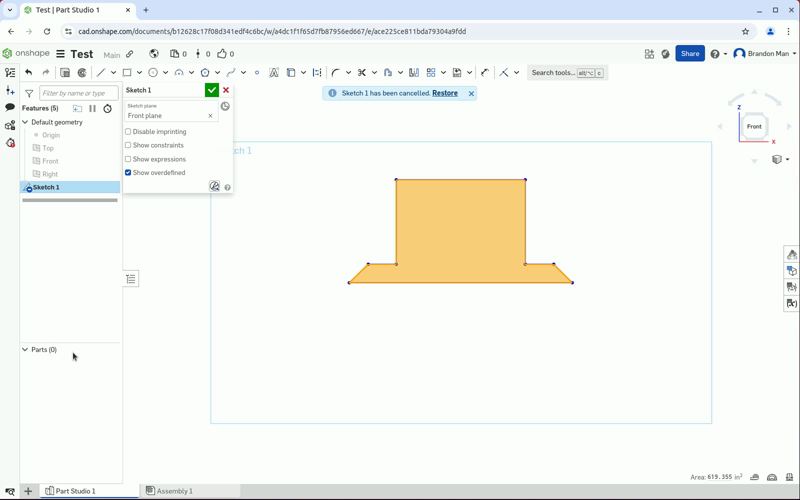
key(shift+e)
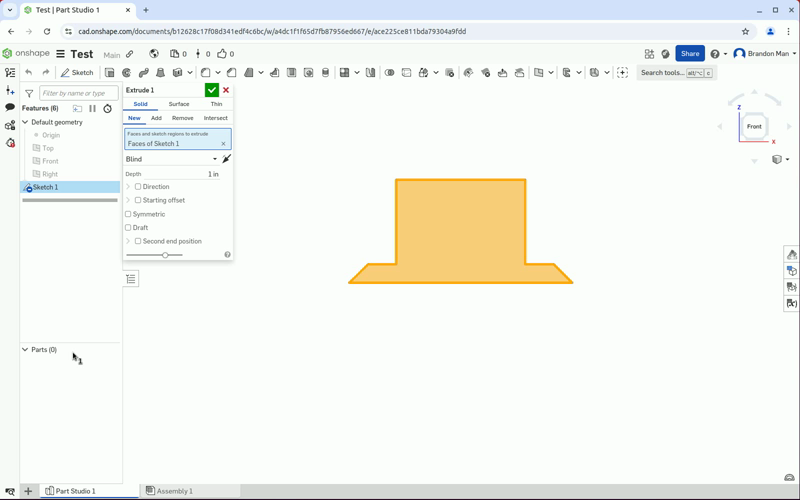
mouse_move(143, 106)
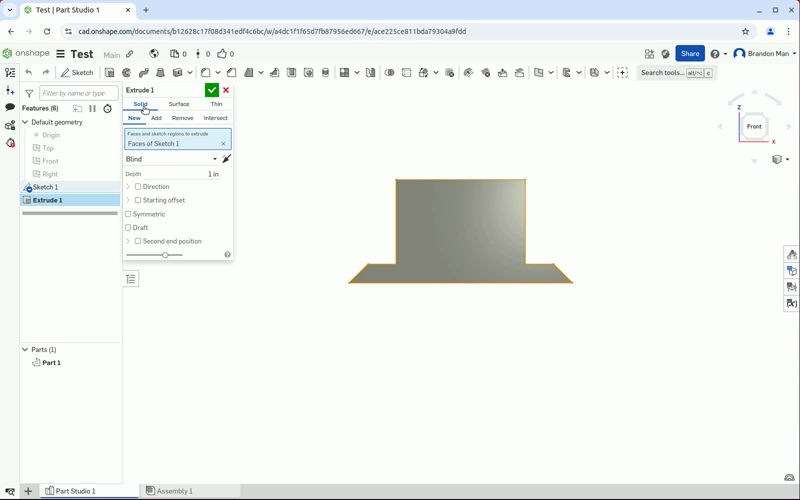
click(143, 106)
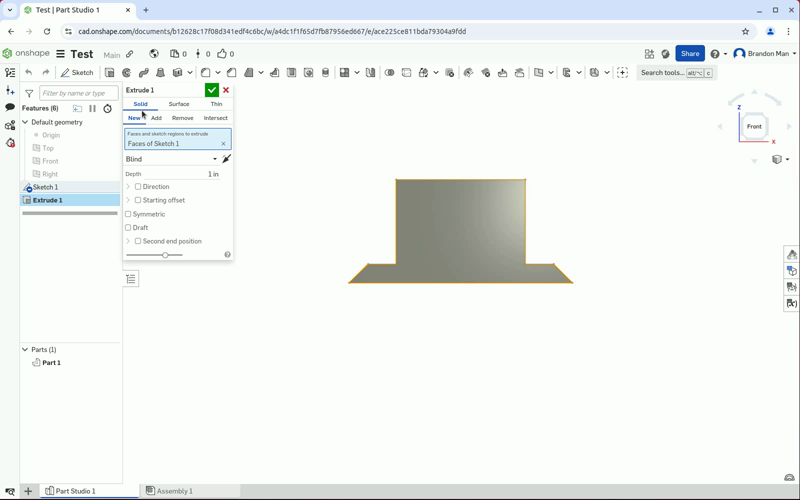
mouse_move(137, 120)
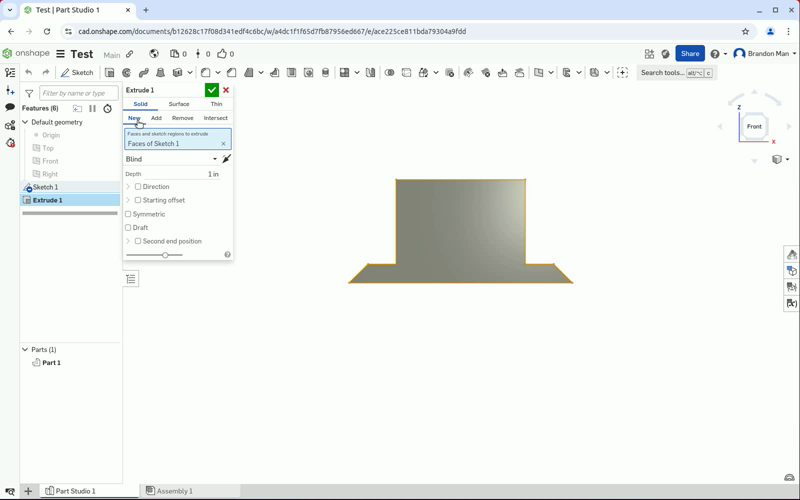
click(137, 120)
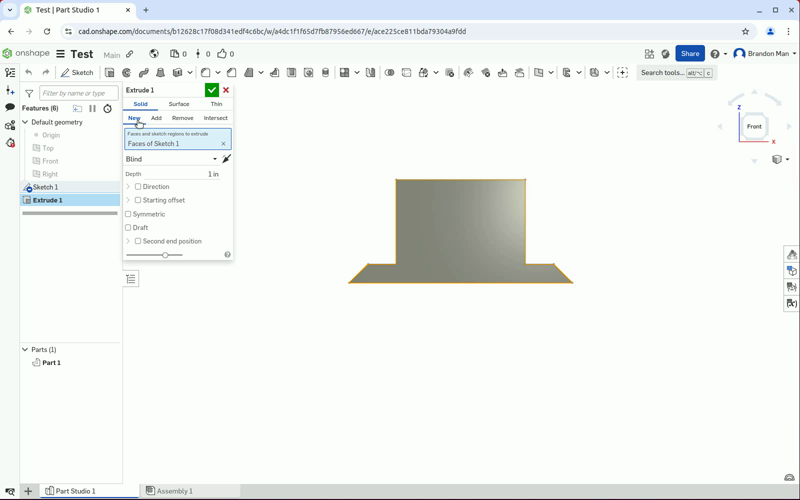
key(tab, 4)
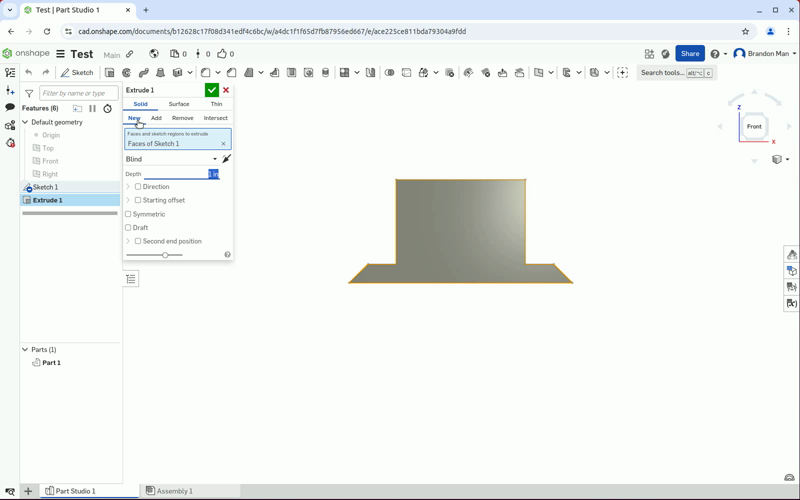
text(17.331)
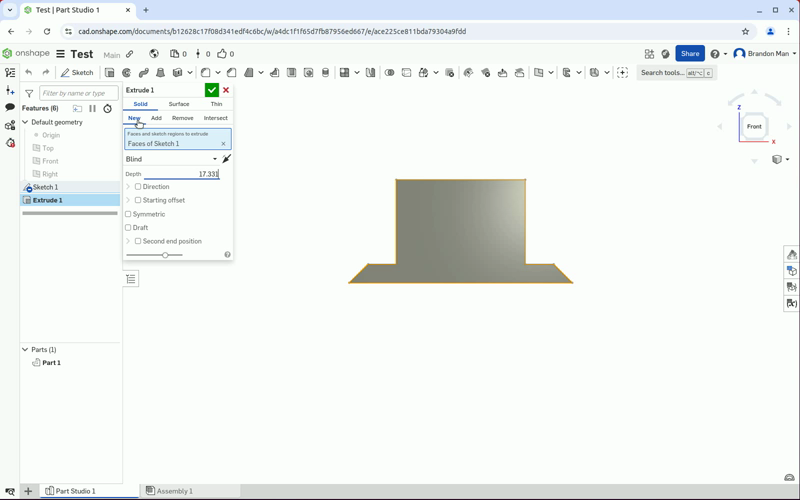
key(enter)
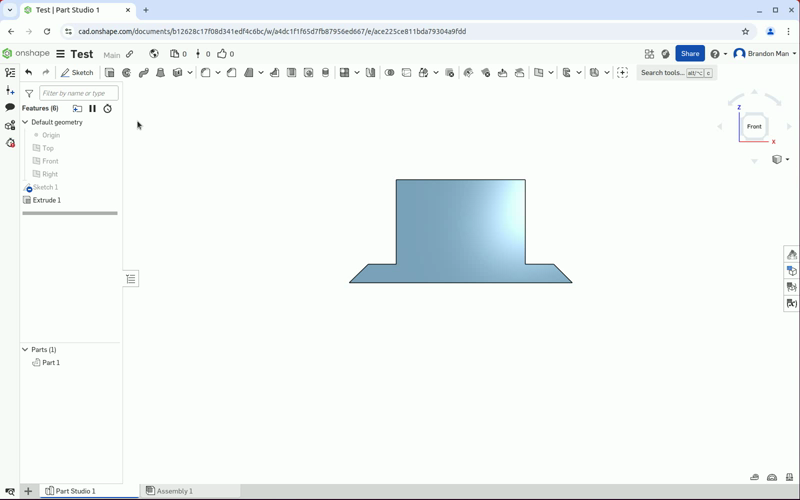
key(shift+h)
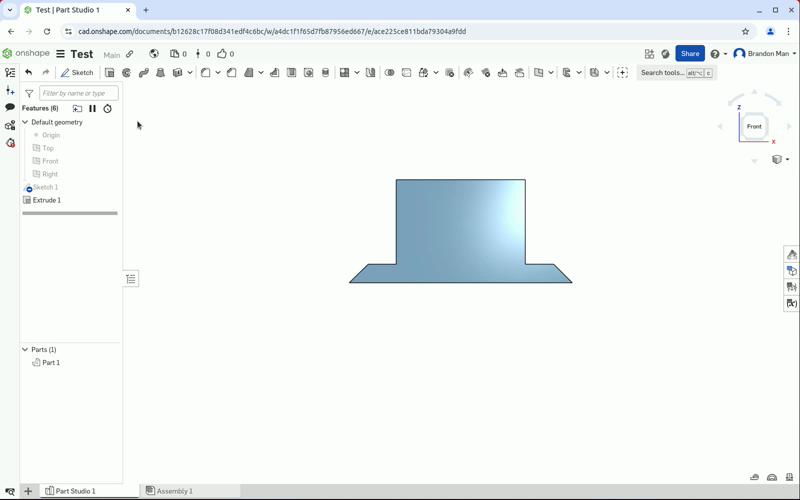
key(shift+h)
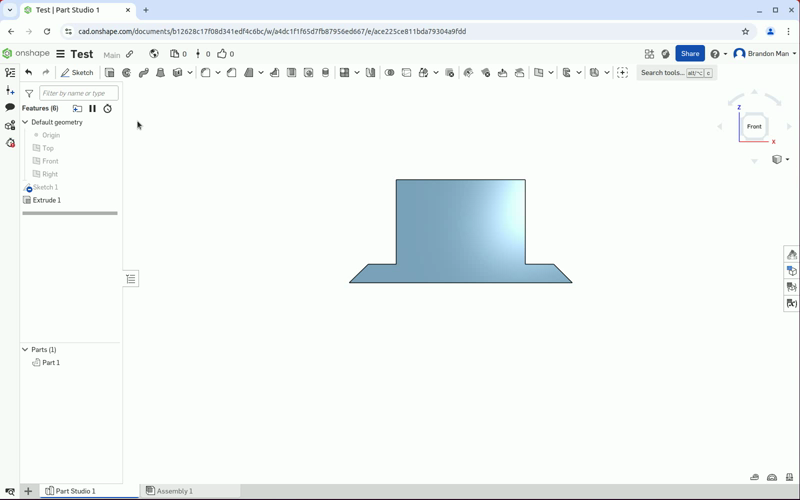
mouse_move(73, 189)
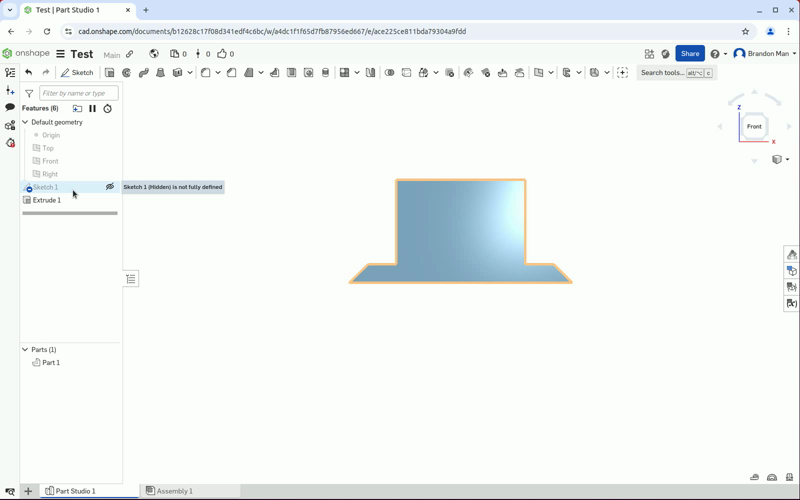
click(73, 189)
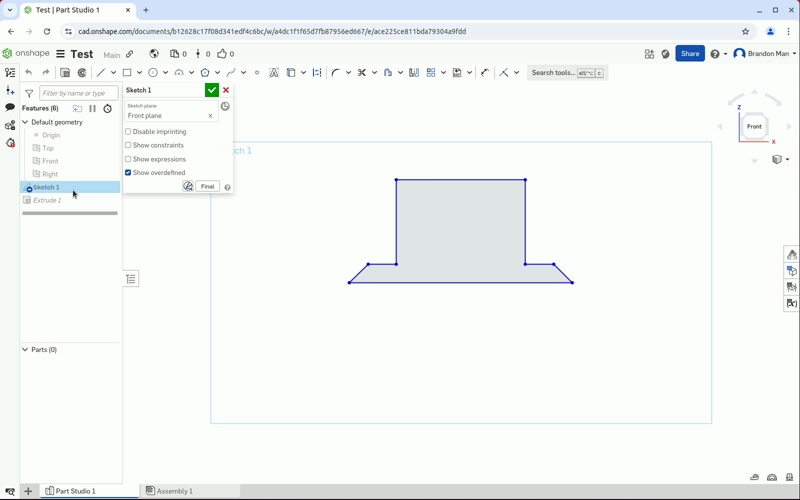
mouse_move(229, 92)
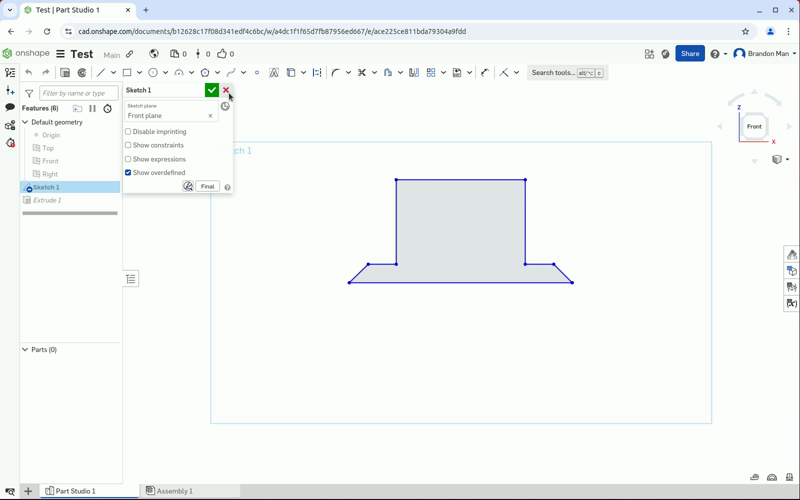
click(229, 92)
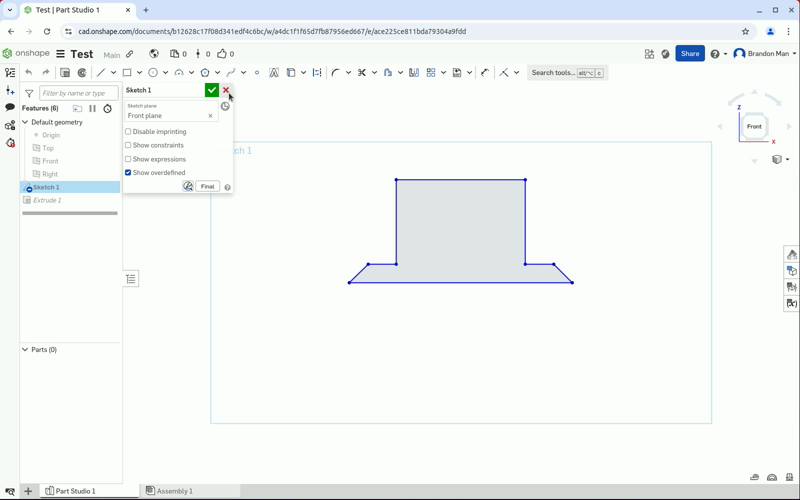
key(shift+s)
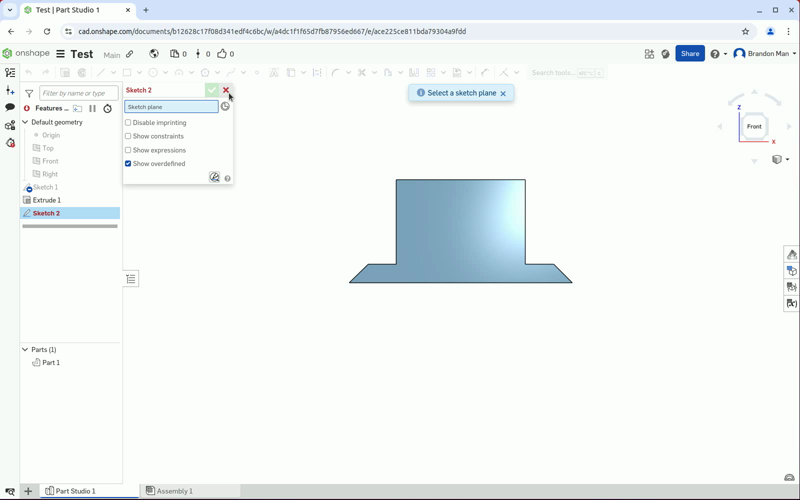
mouse_move(73, 163)
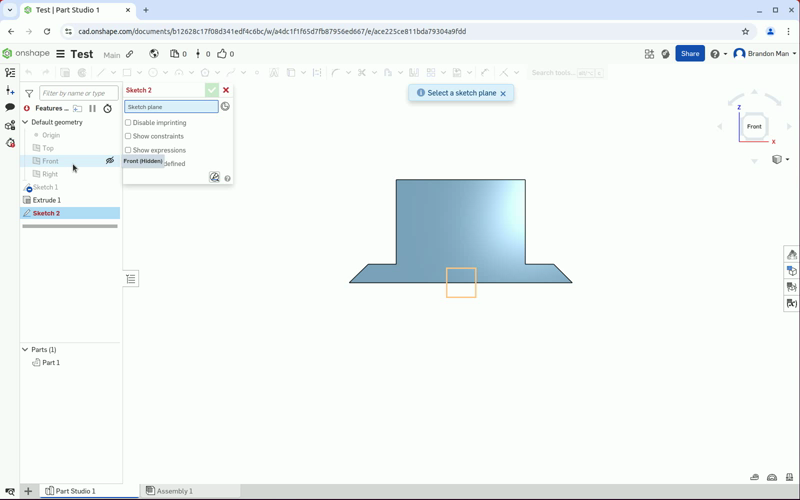
click(73, 163)
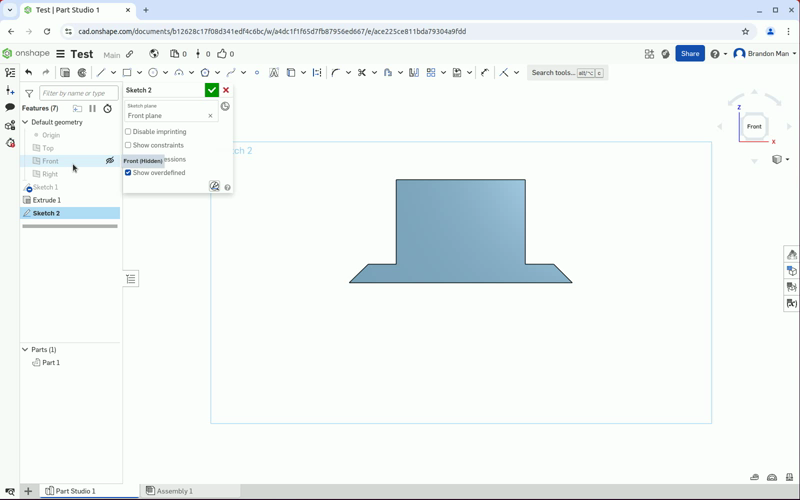
mouse_move(73, 352)
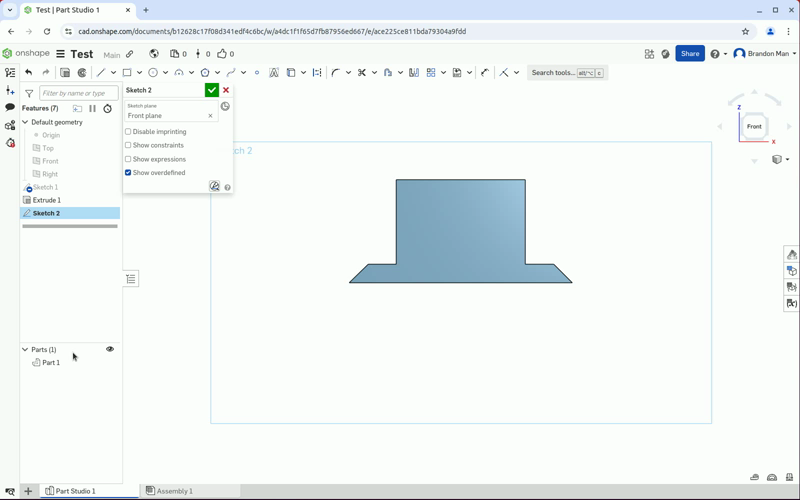
key(y)
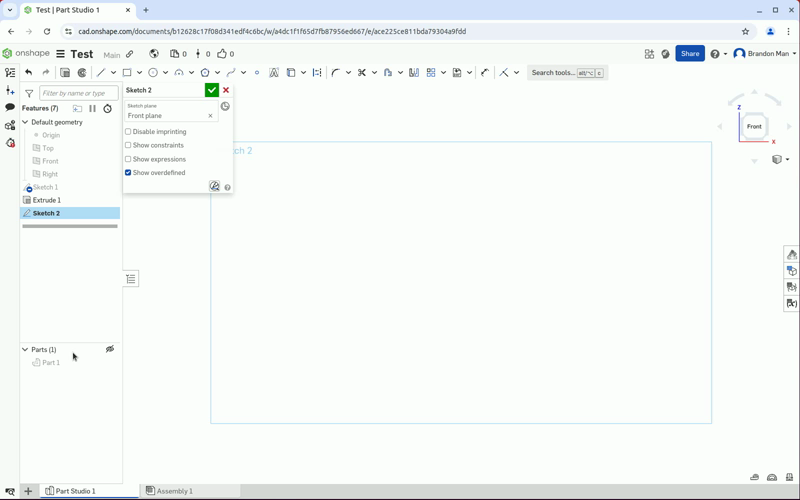
key(l)
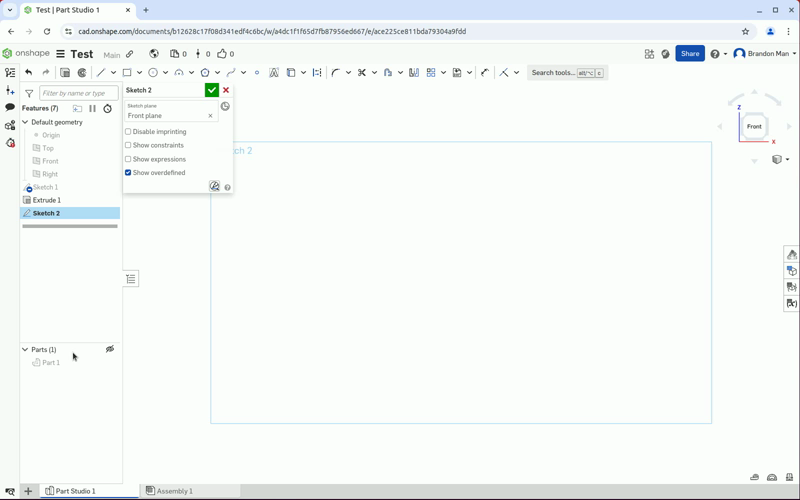
key_down(shift)
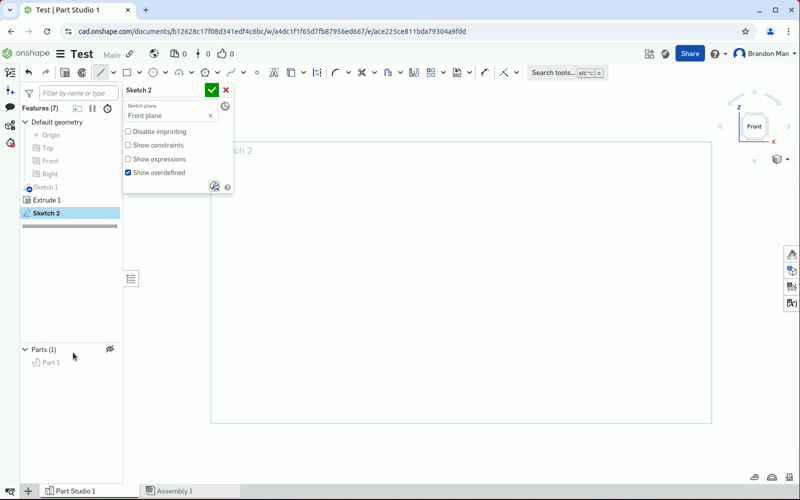
mouse_move(349, 282)
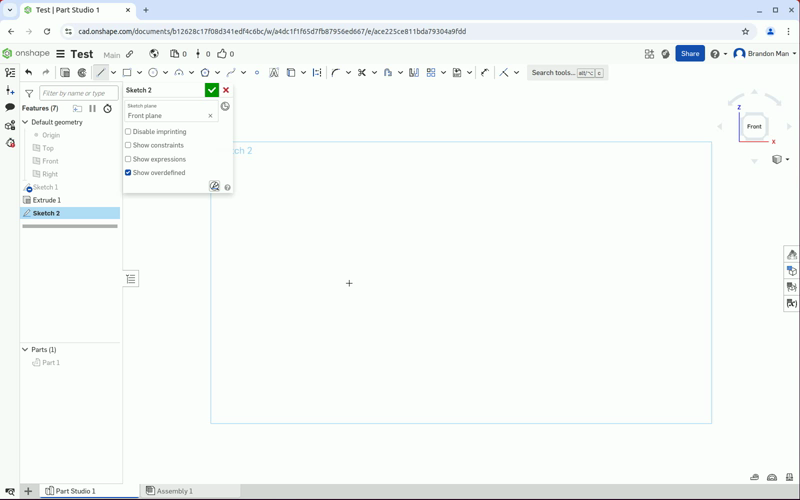
click(349, 282)
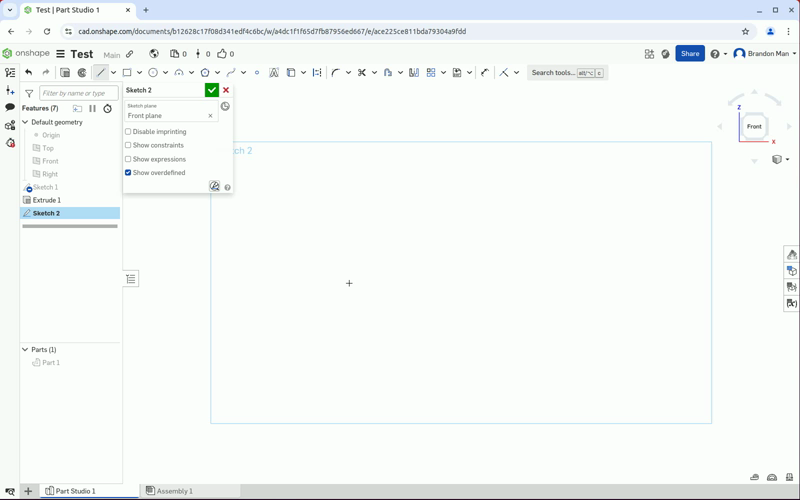
key_up(shift)
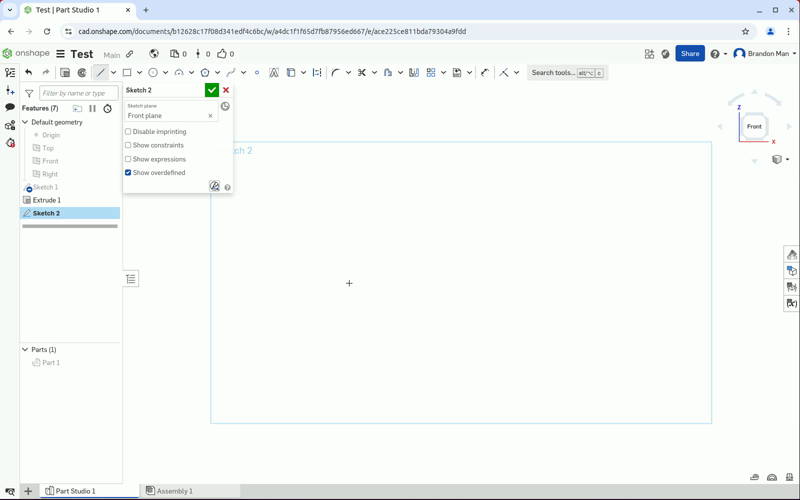
key_down(shift)
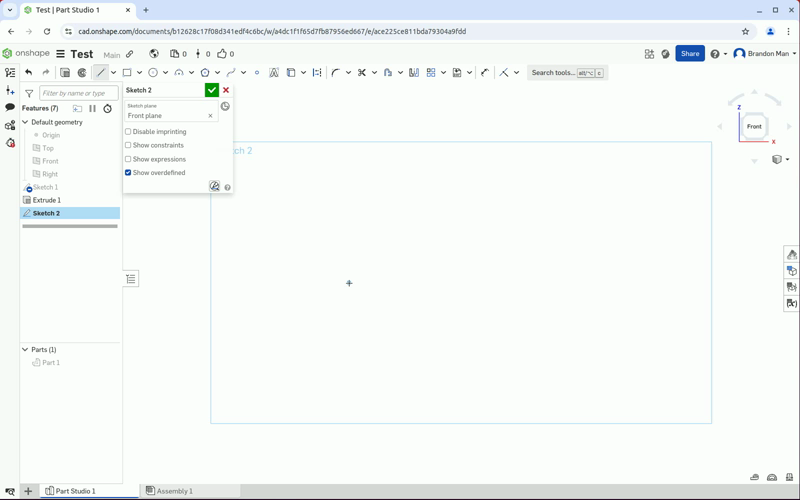
mouse_move(572, 282)
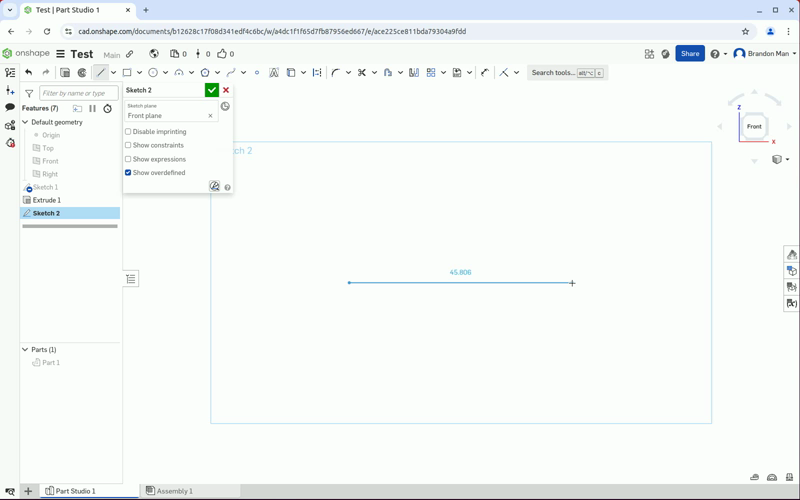
click(572, 282)
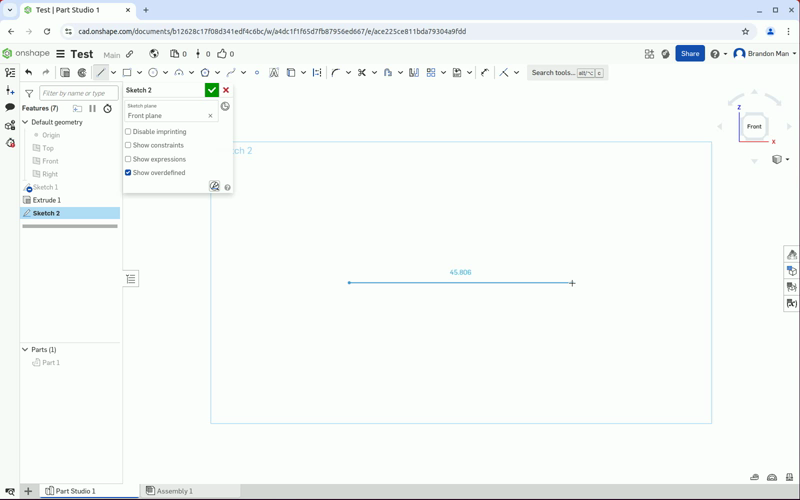
key_up(shift)
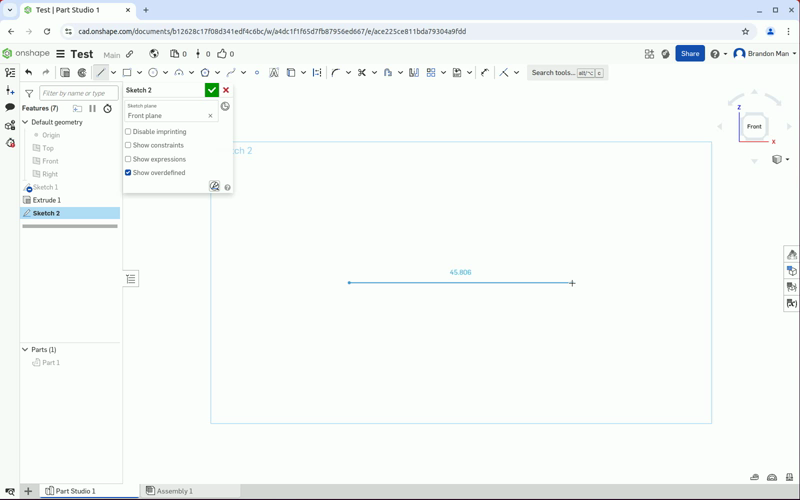
key_down(shift)
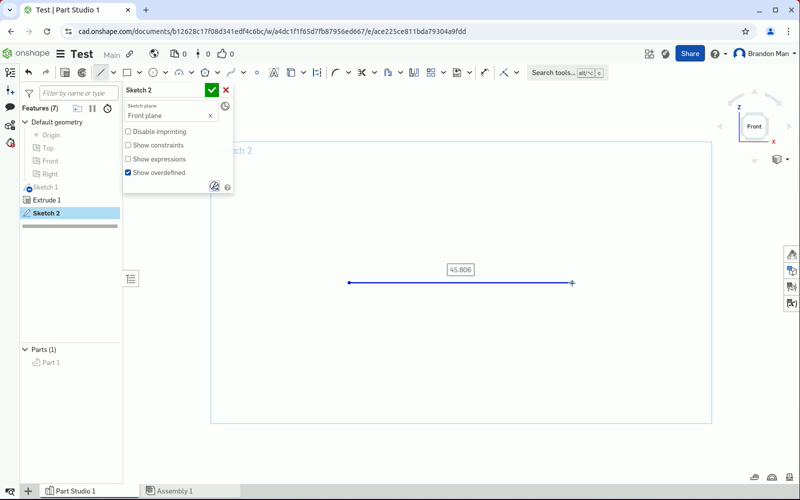
mouse_move(589, 282)
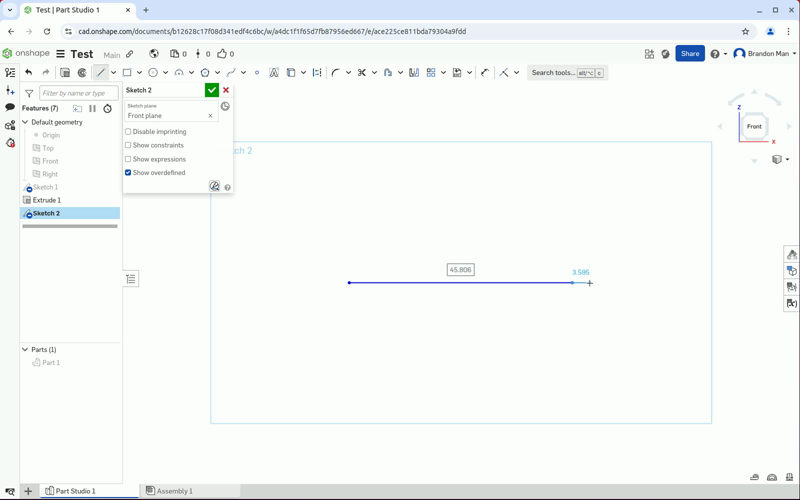
mouse_move(553, 264)
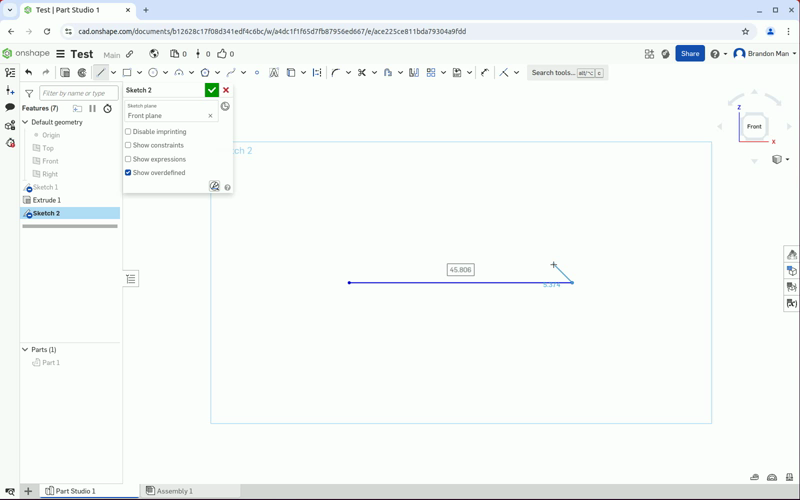
click(553, 264)
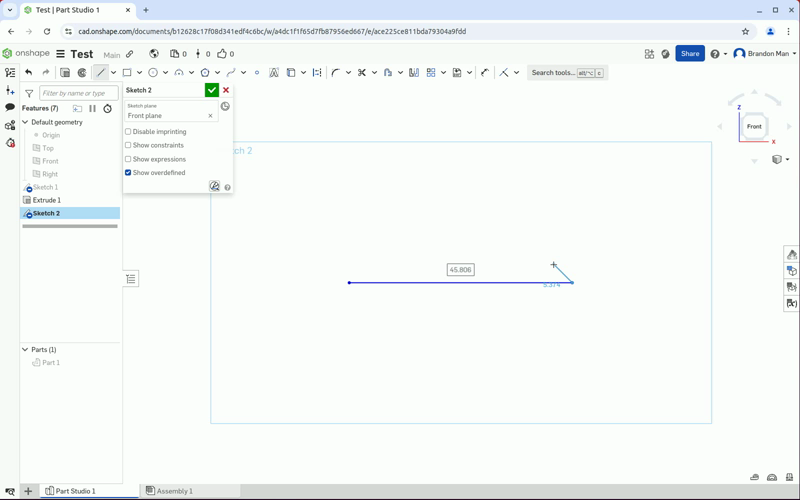
key_up(shift)
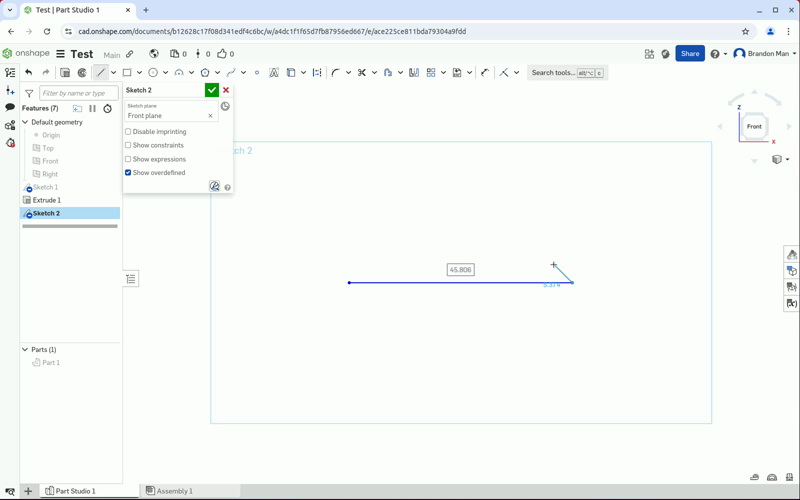
key_down(shift)
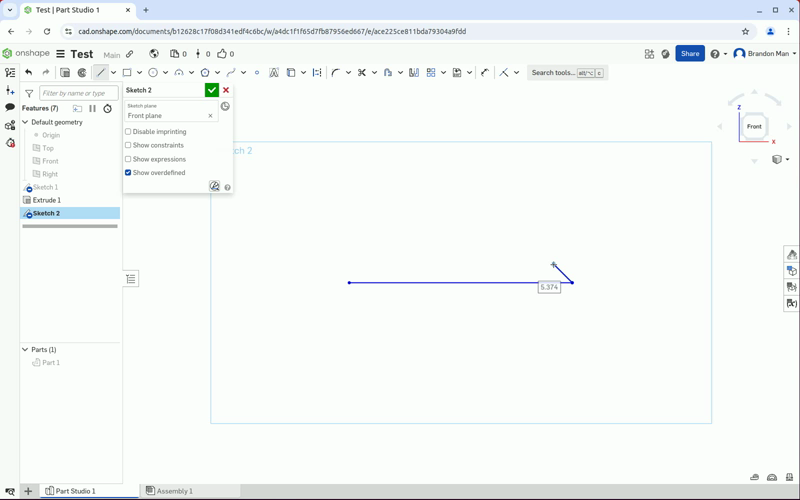
mouse_move(583, 264)
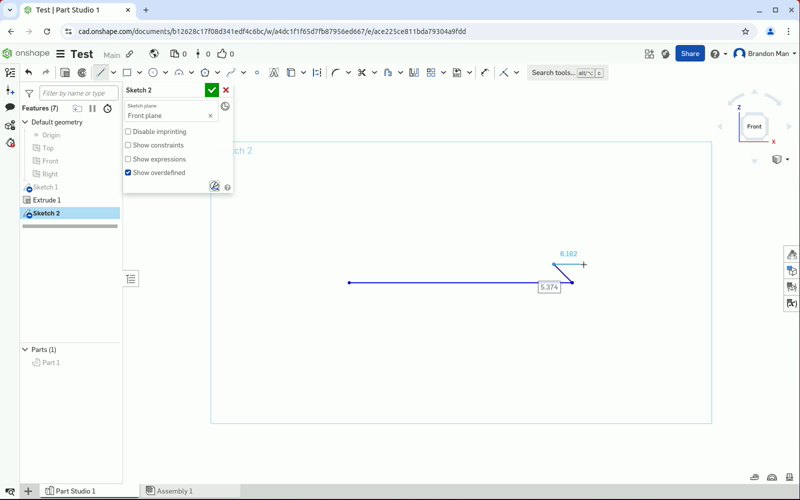
mouse_move(525, 264)
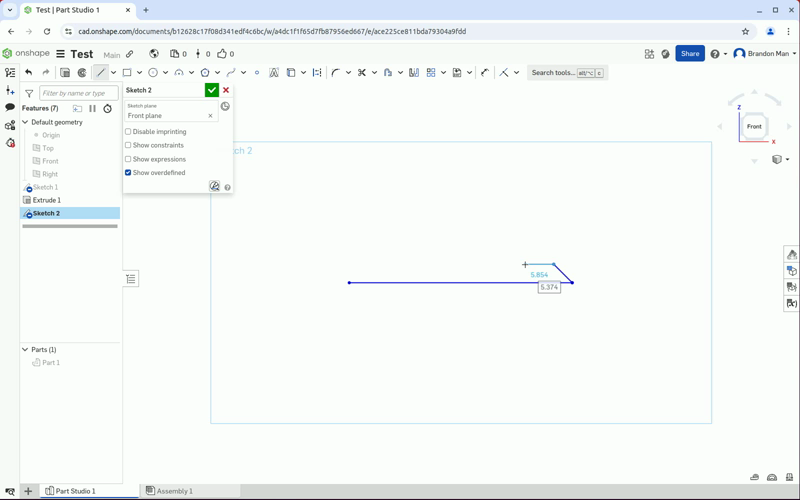
click(525, 264)
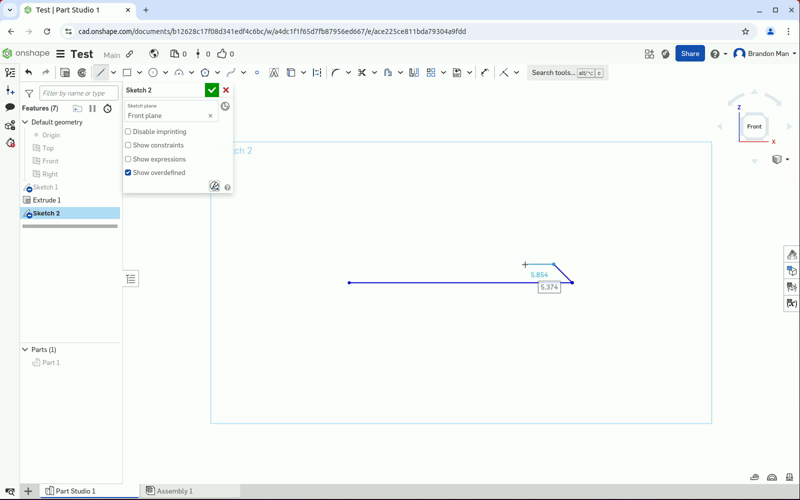
key_up(shift)
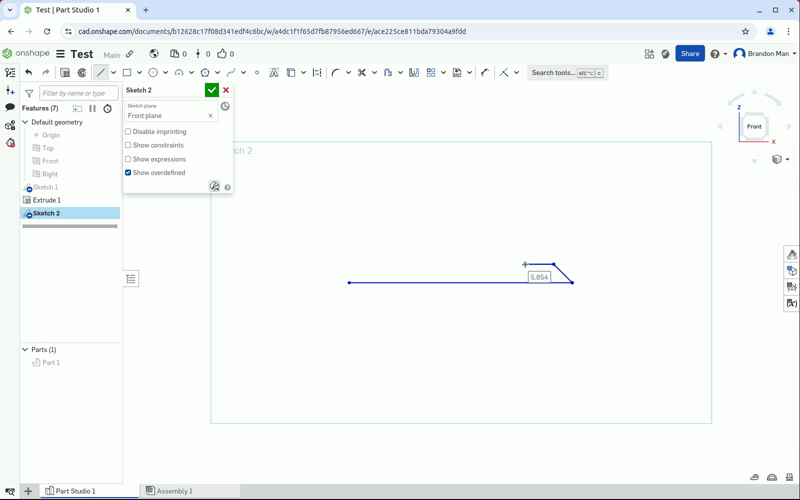
key_down(shift)
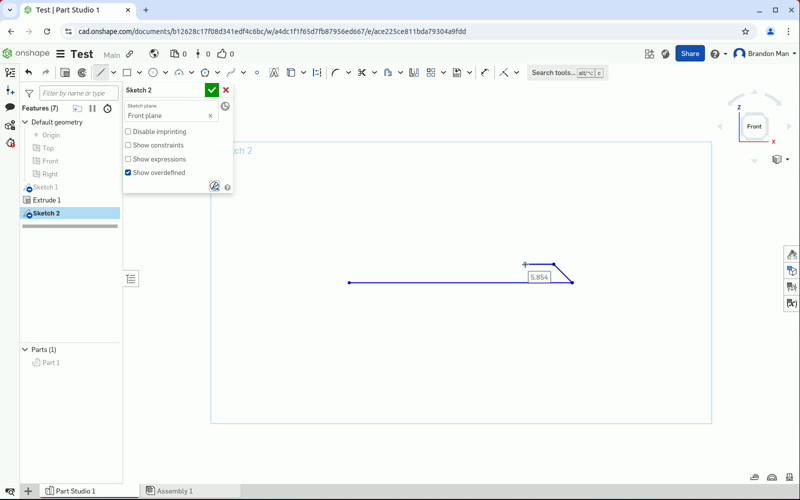
mouse_move(525, 179)
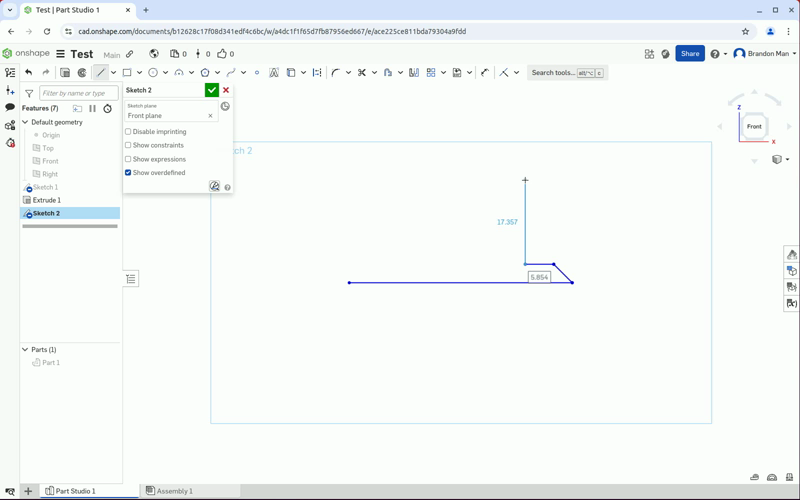
click(525, 179)
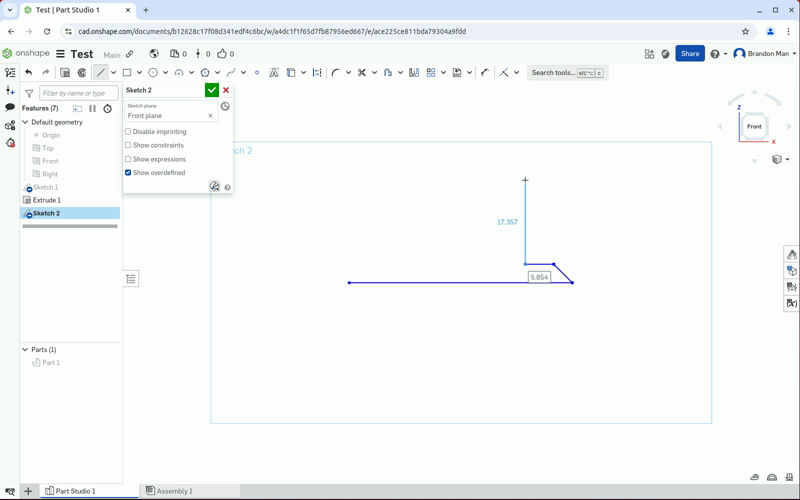
key_up(shift)
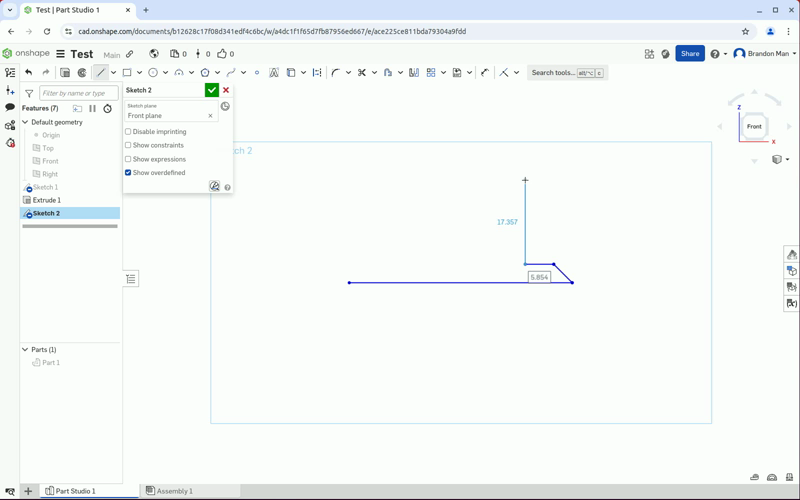
key_down(shift)
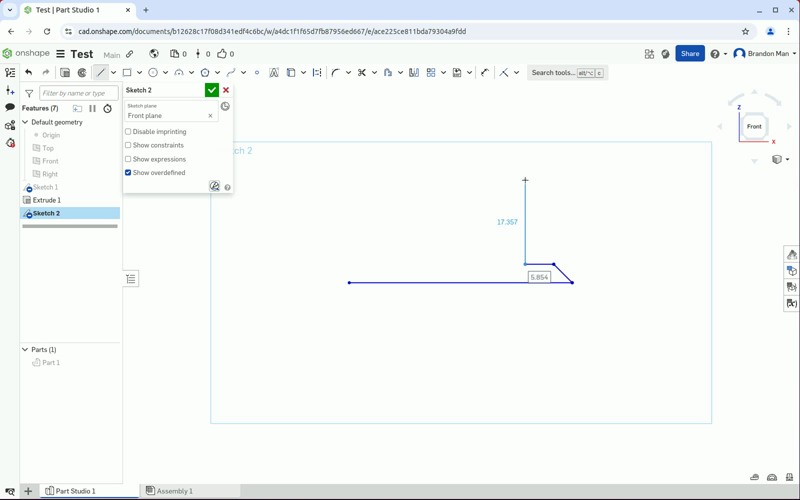
mouse_move(396, 179)
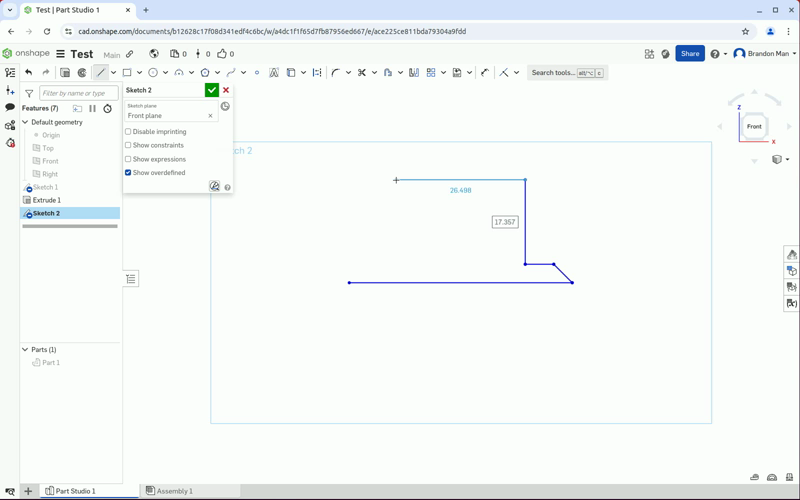
click(396, 179)
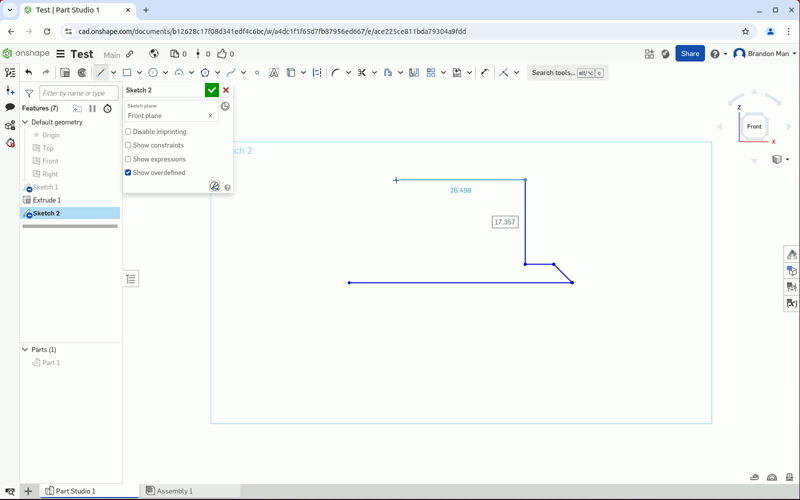
key_up(shift)
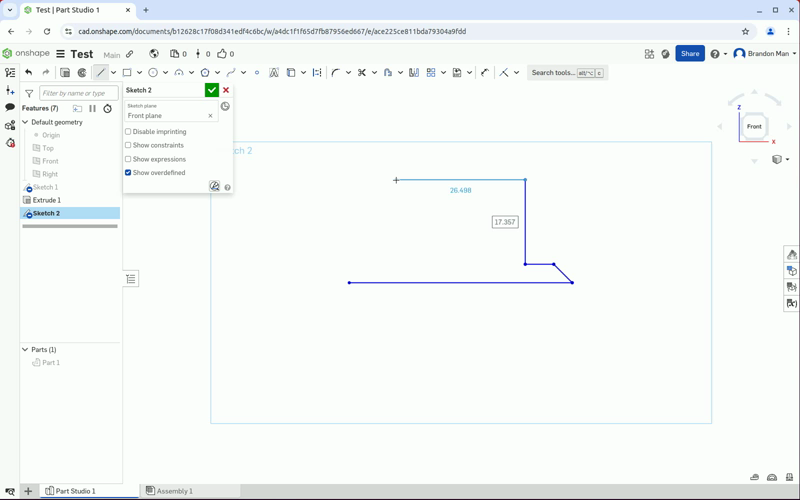
key_down(shift)
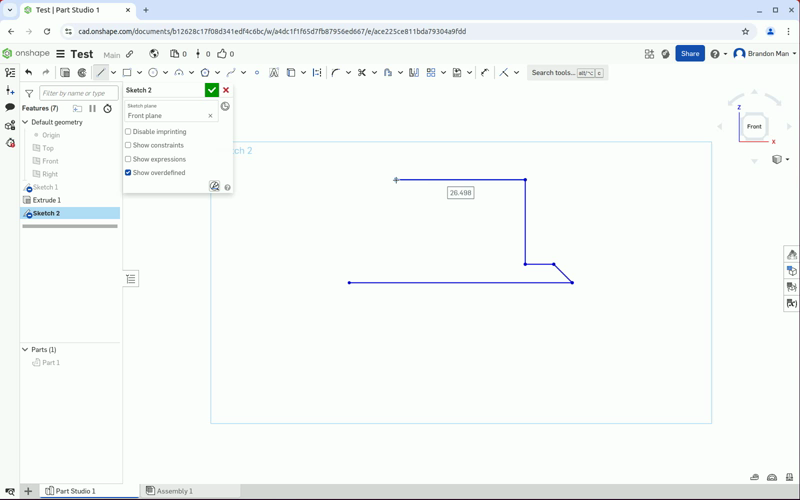
mouse_move(396, 264)
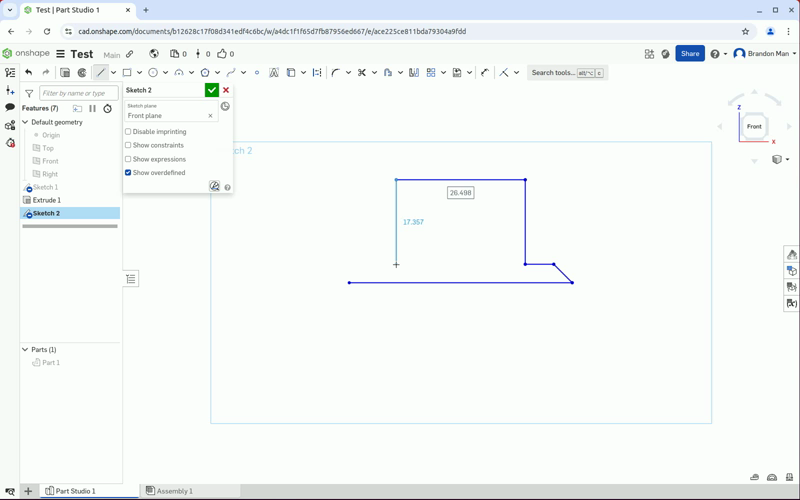
click(396, 264)
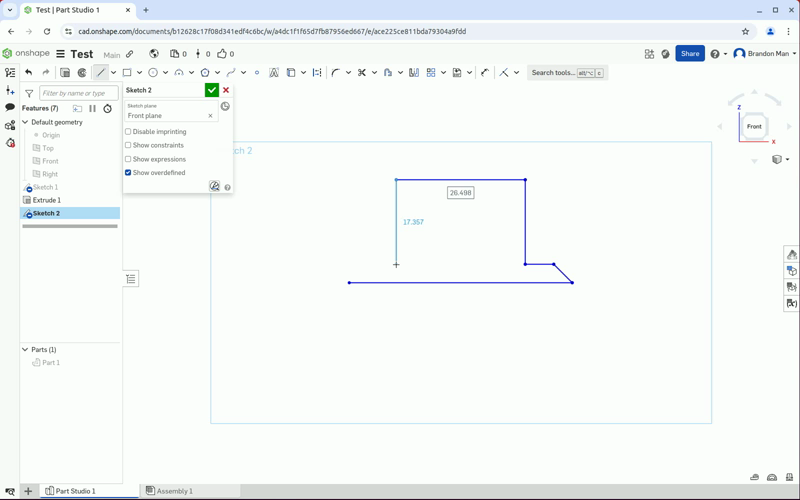
key_up(shift)
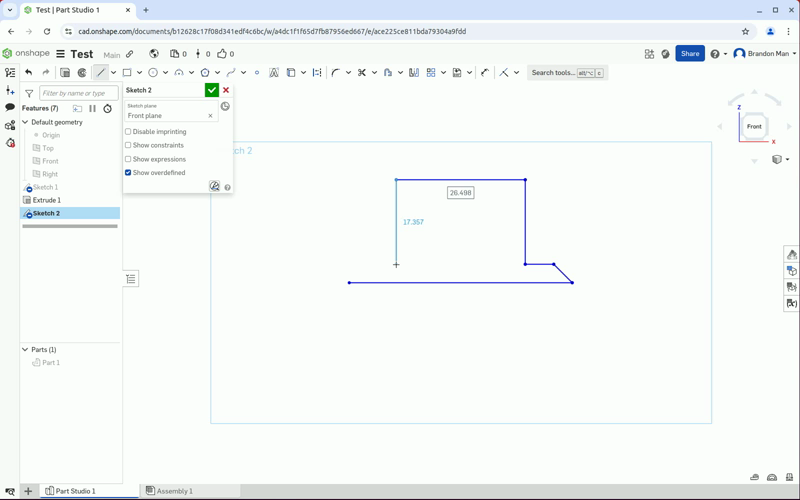
key_down(shift)
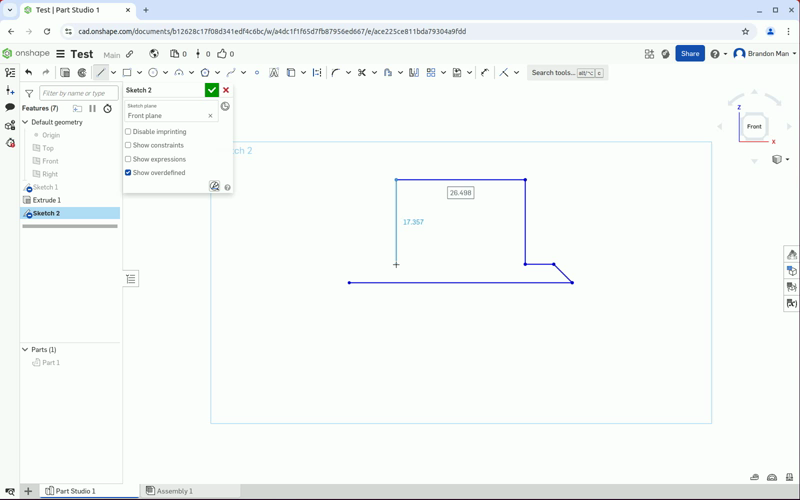
mouse_move(426, 264)
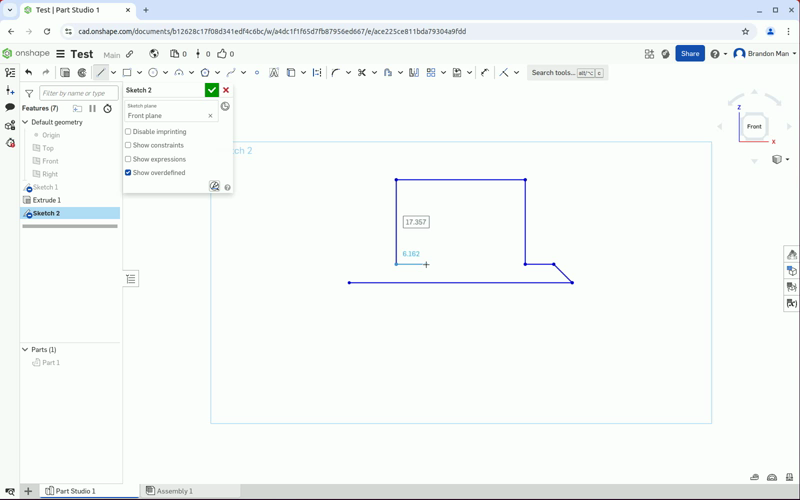
mouse_move(368, 264)
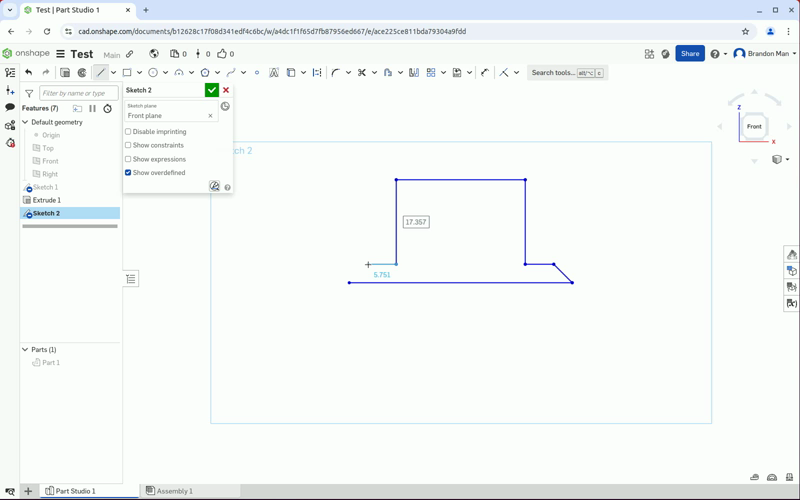
click(368, 264)
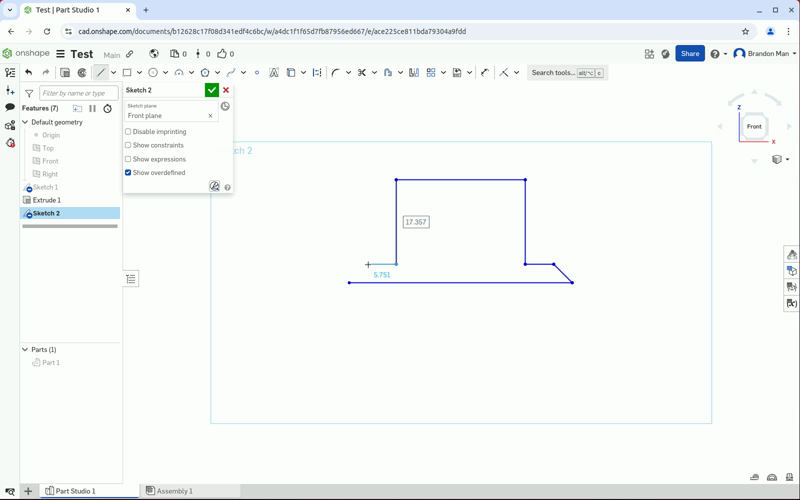
key_up(shift)
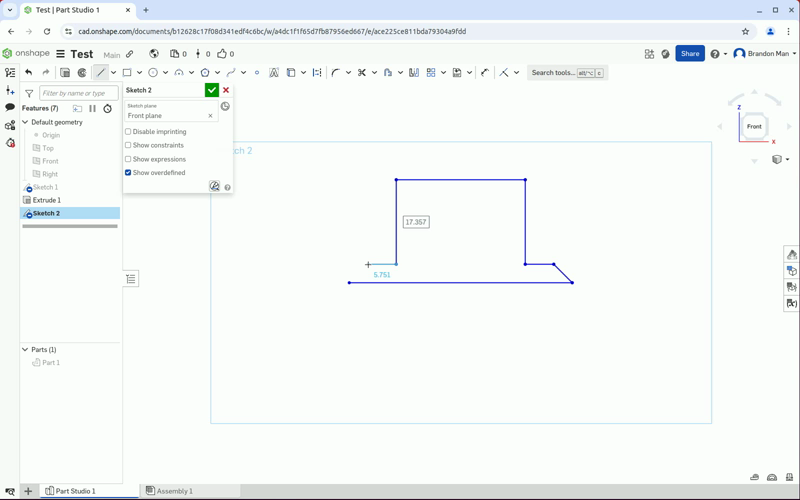
mouse_move(398, 264)
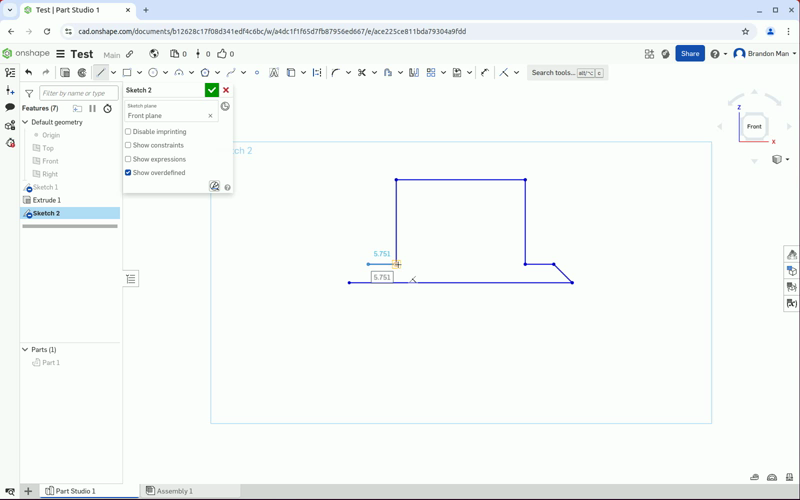
key_down(shift)
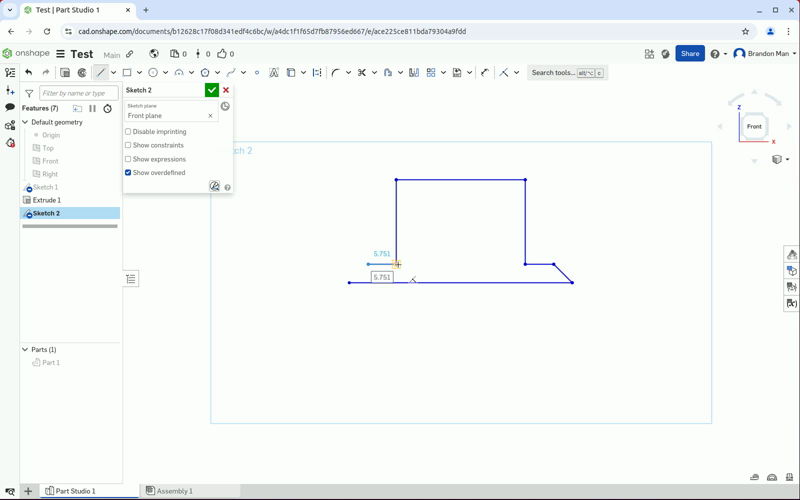
mouse_move(349, 282)
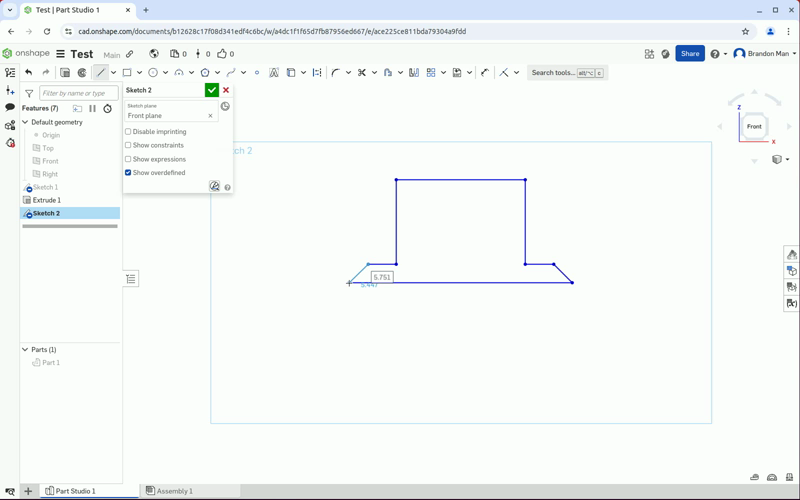
key_up(shift)
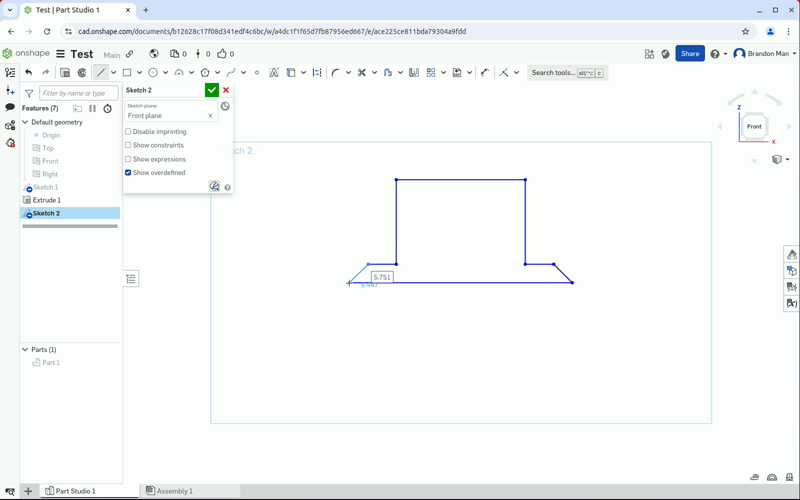
click(349, 282)
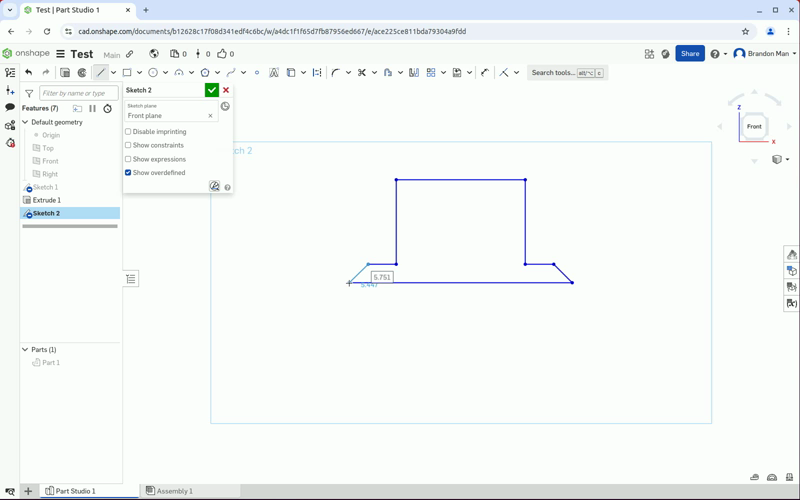
key(esc)
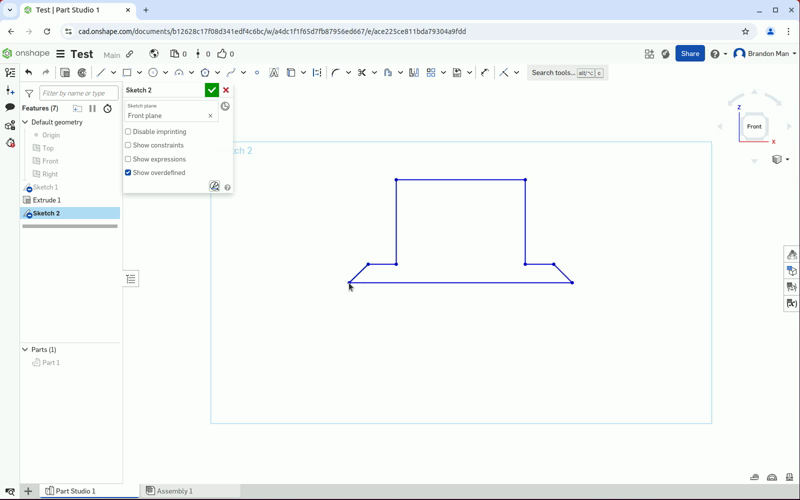
mouse_move(463, 222)
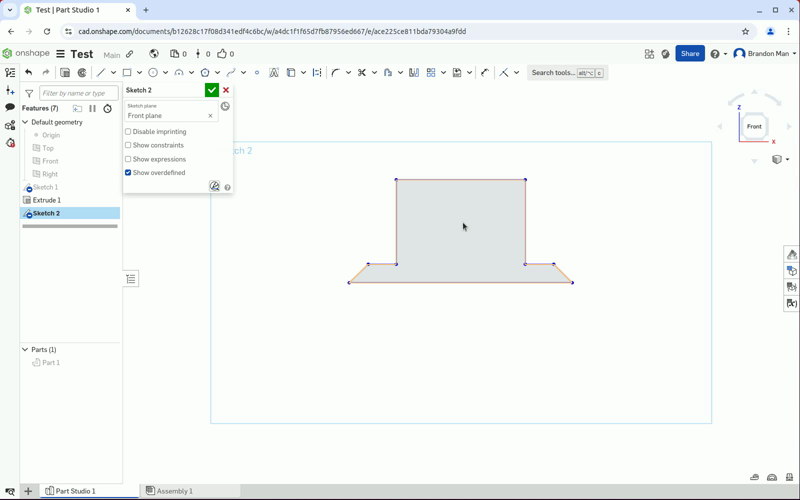
click(463, 222)
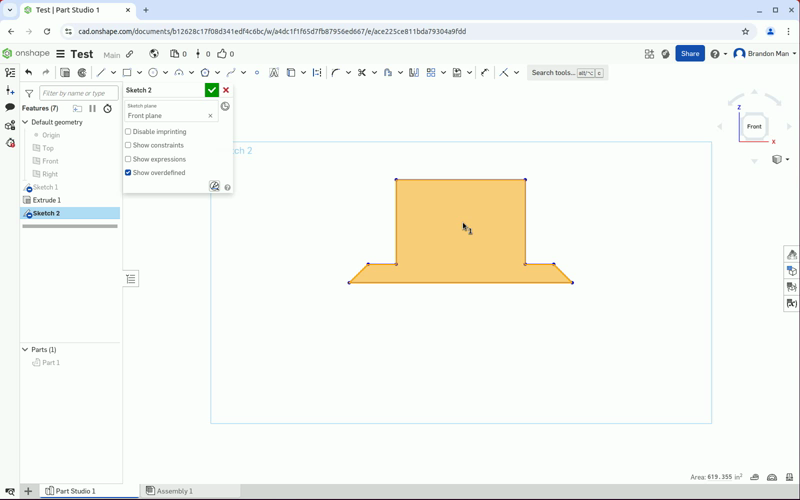
mouse_move(73, 352)
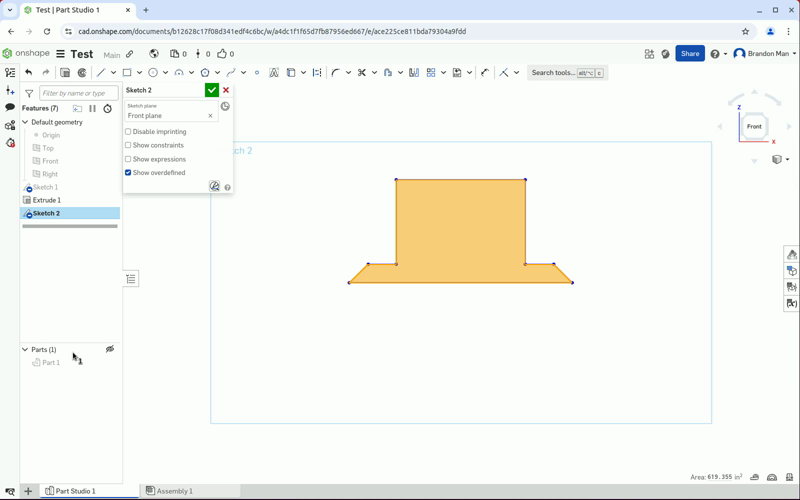
key(shift+y)
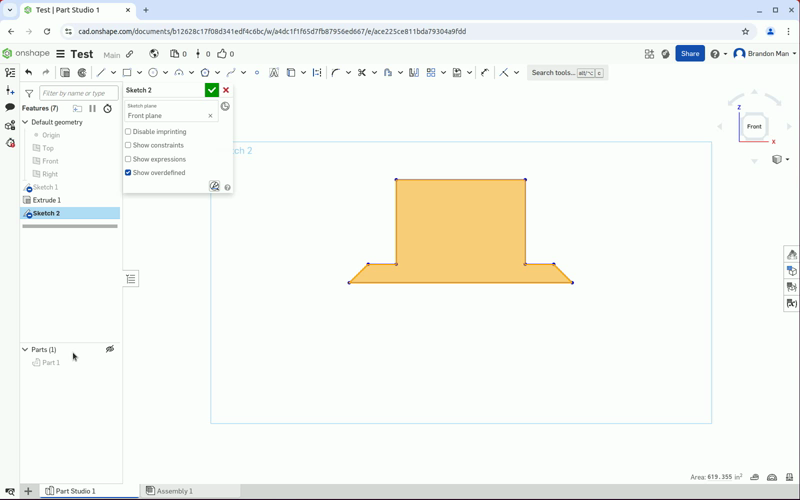
key(shift+e)
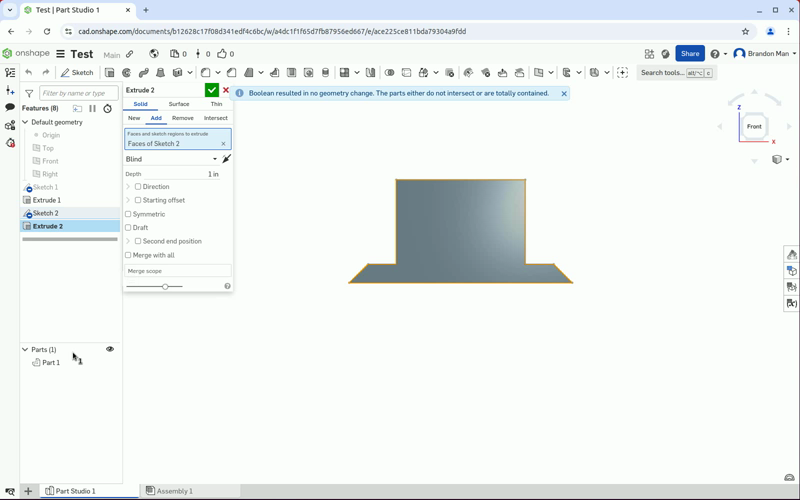
mouse_move(143, 106)
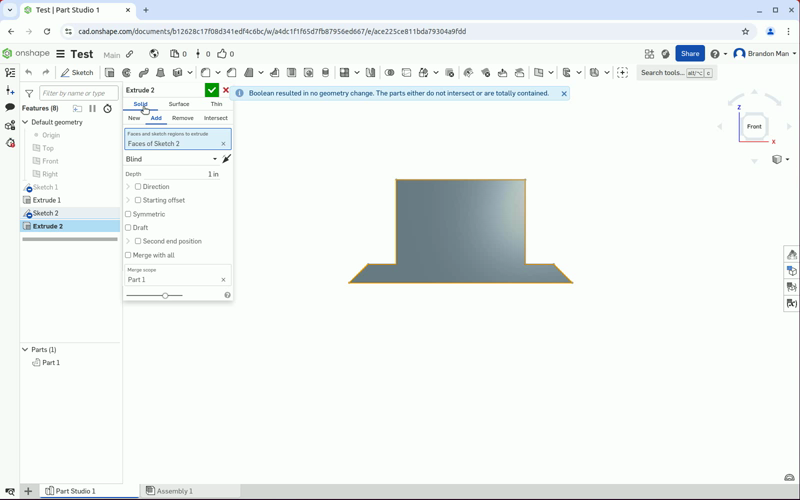
click(143, 106)
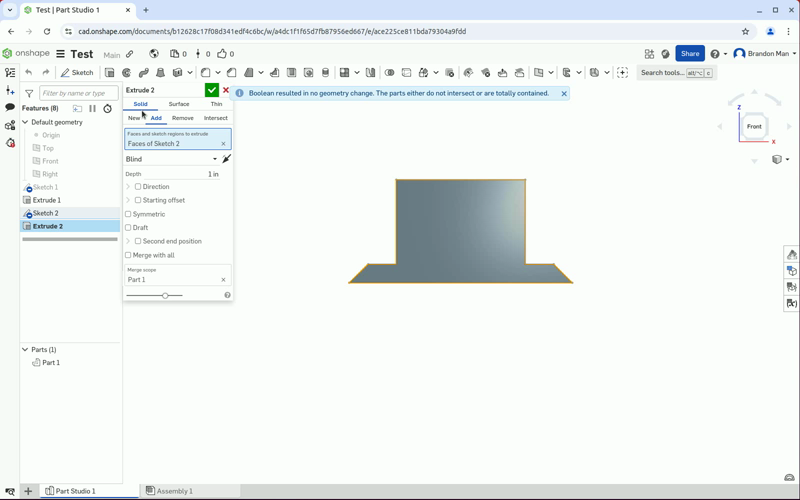
mouse_move(137, 120)
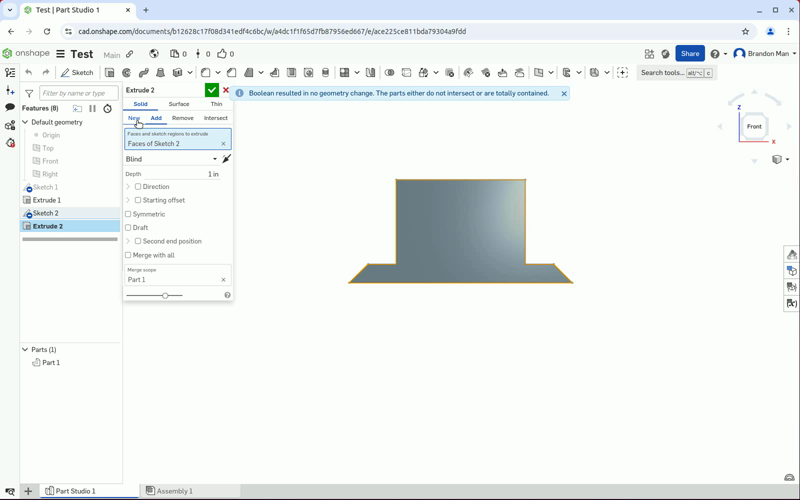
click(137, 120)
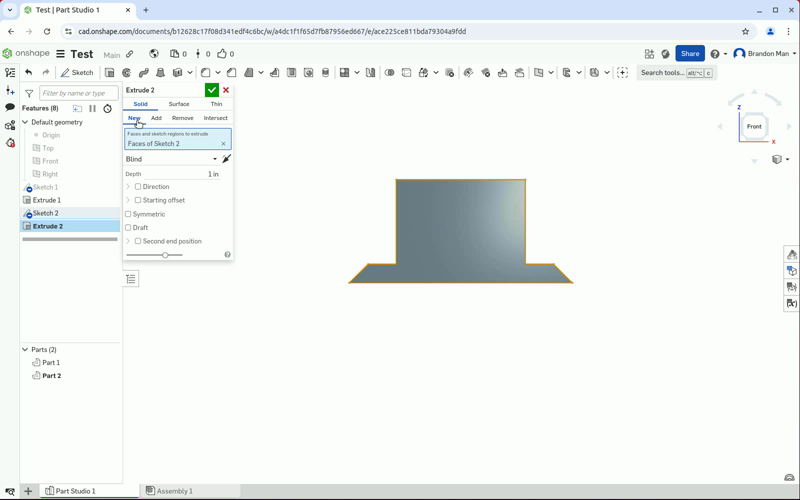
key(tab, 4)
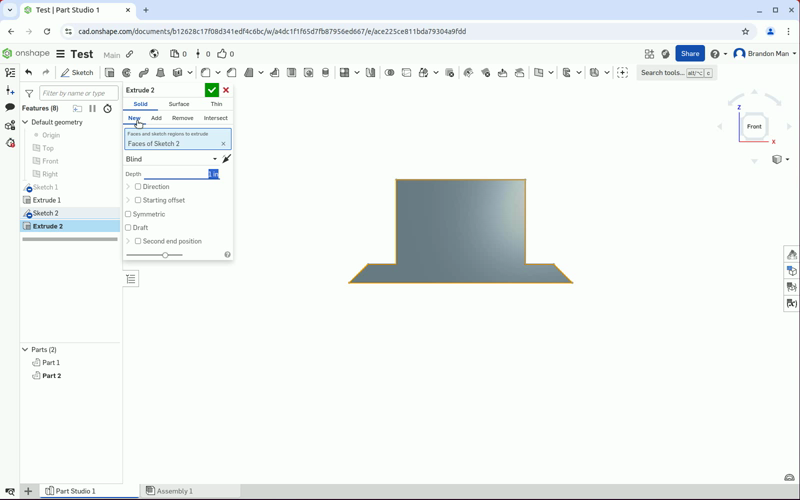
text(17.331)
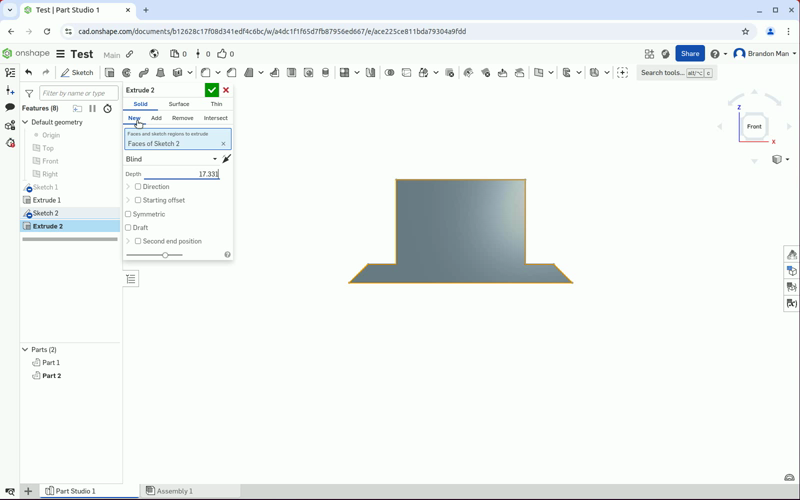
key(enter)
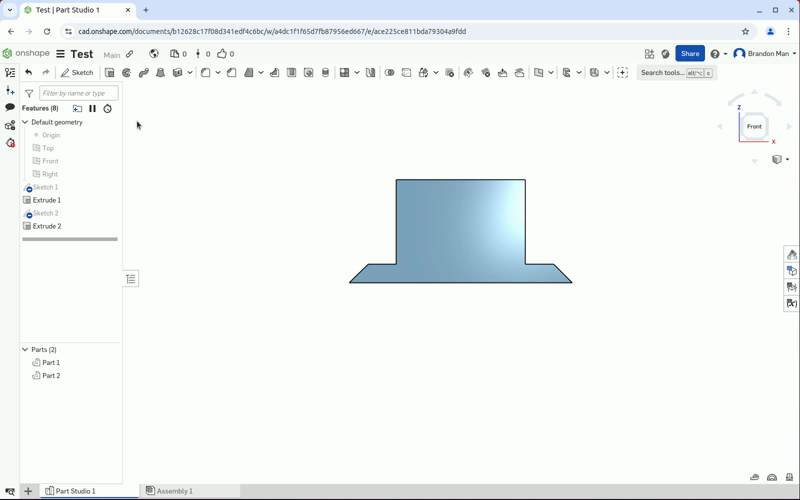
key(shift+h)
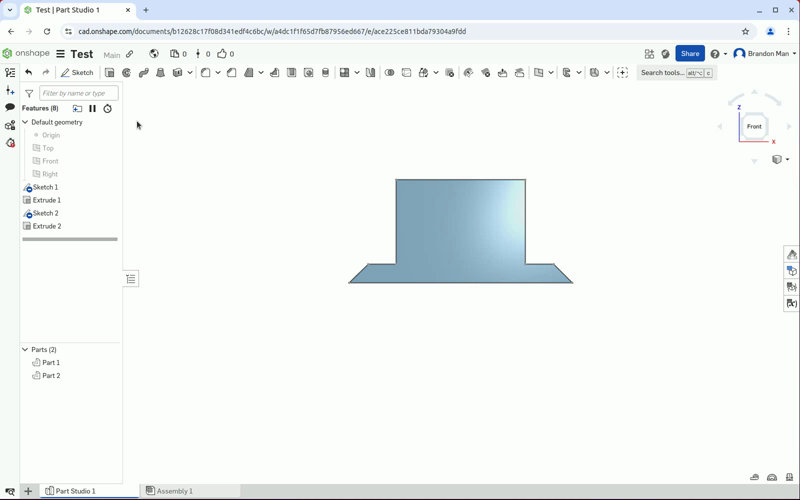
key(shift+h)
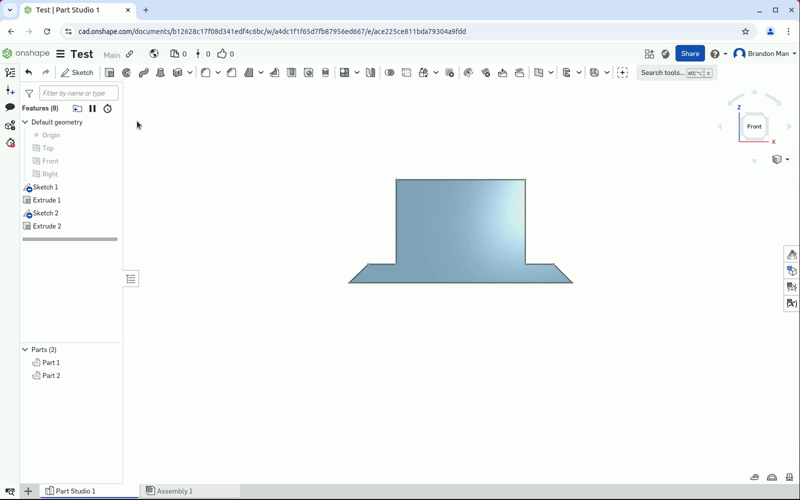
key(shift+7)
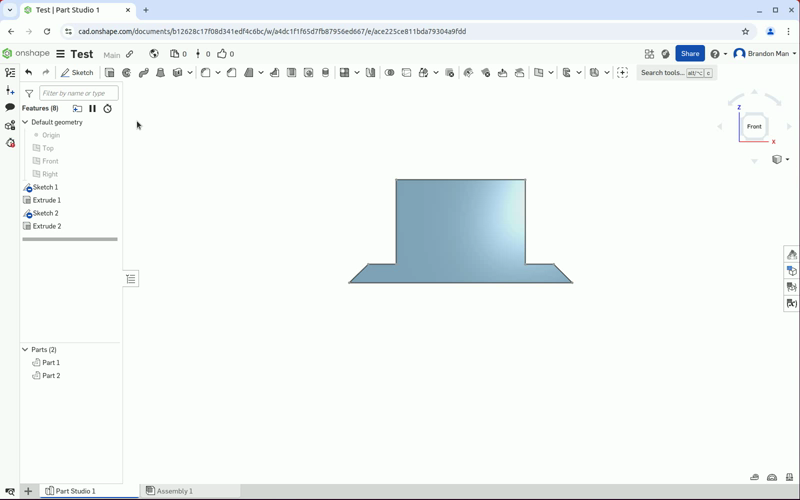
key(left, 2)
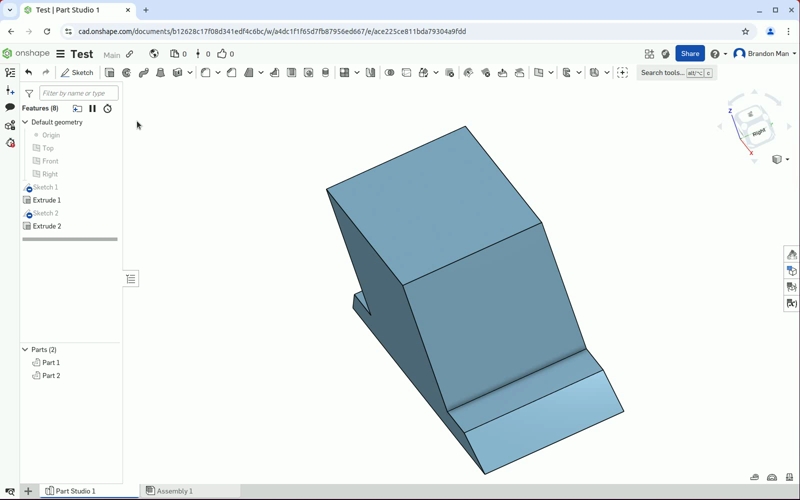
key(down, 2)
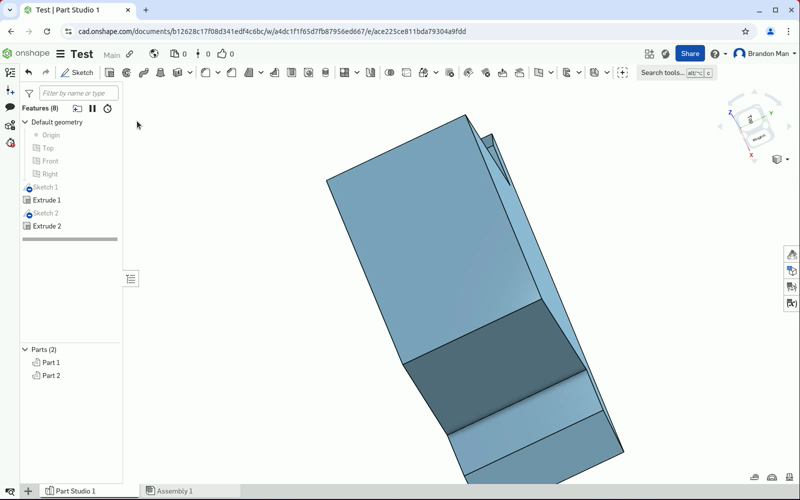
key(up, 2)
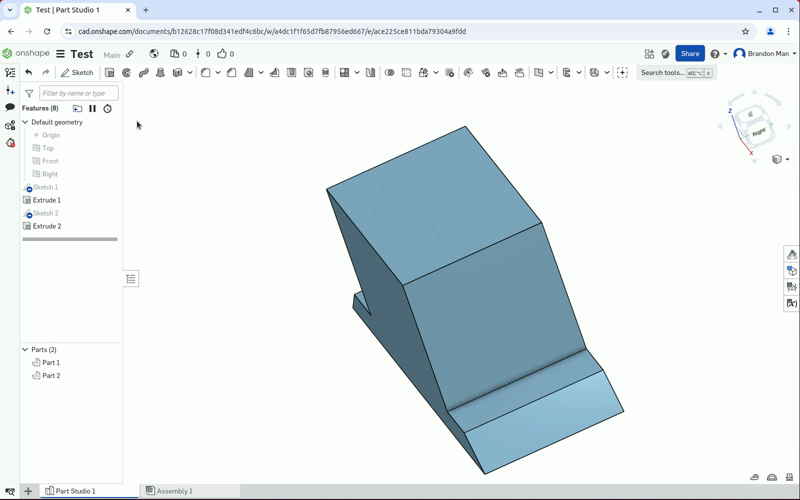
key(right, 2)
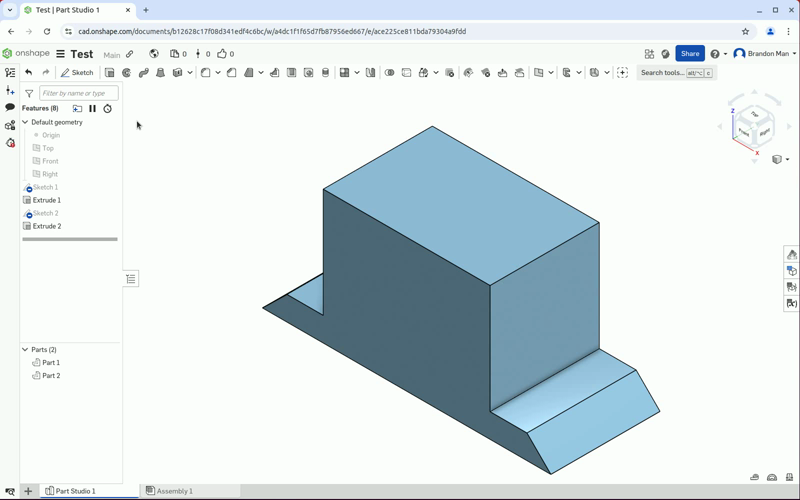
mouse_move(73, 189)
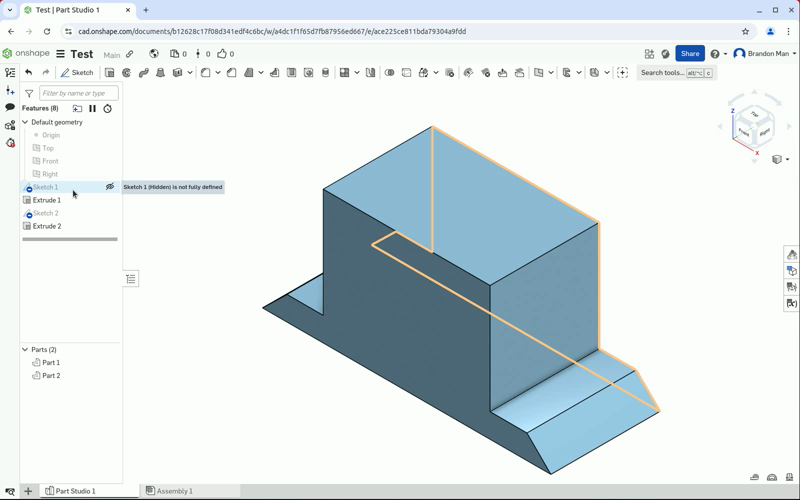
click(73, 189)